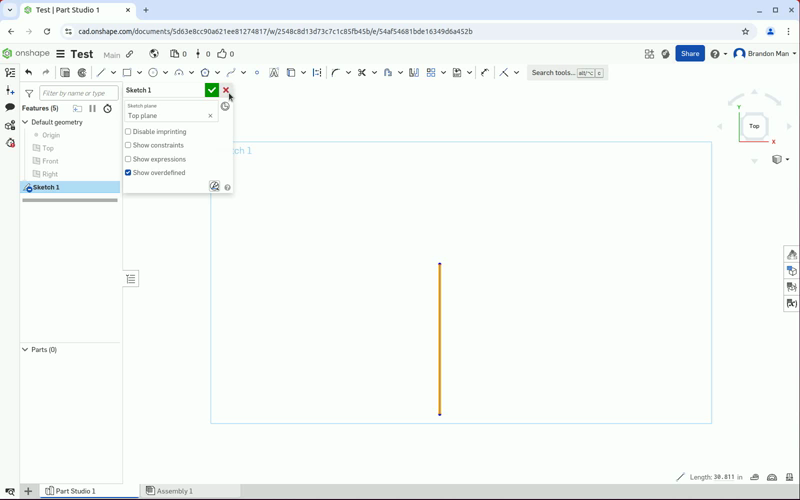
key(shift+h)
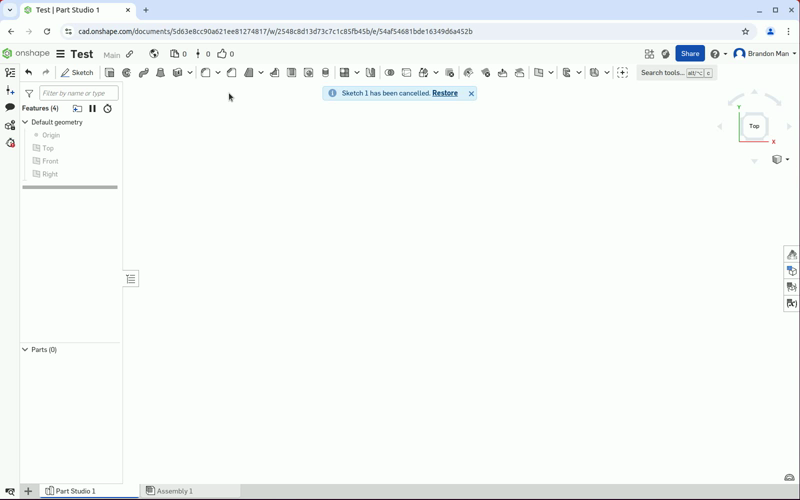
mouse_move(73, 352)
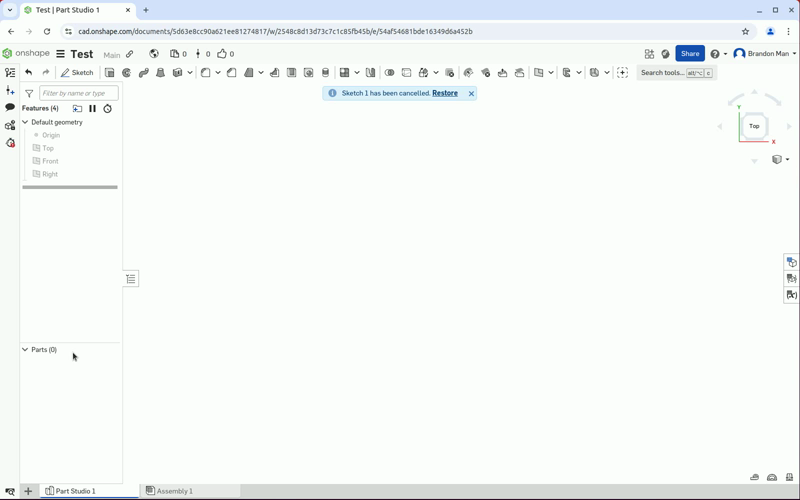
key(y)
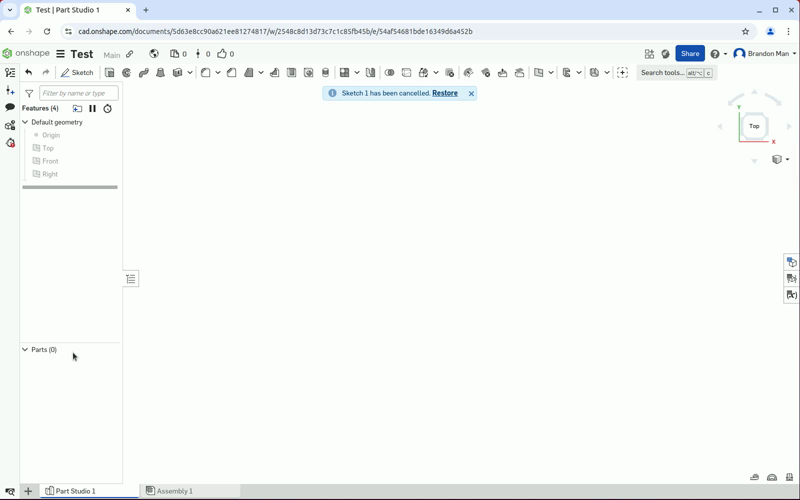
key(shift+p)
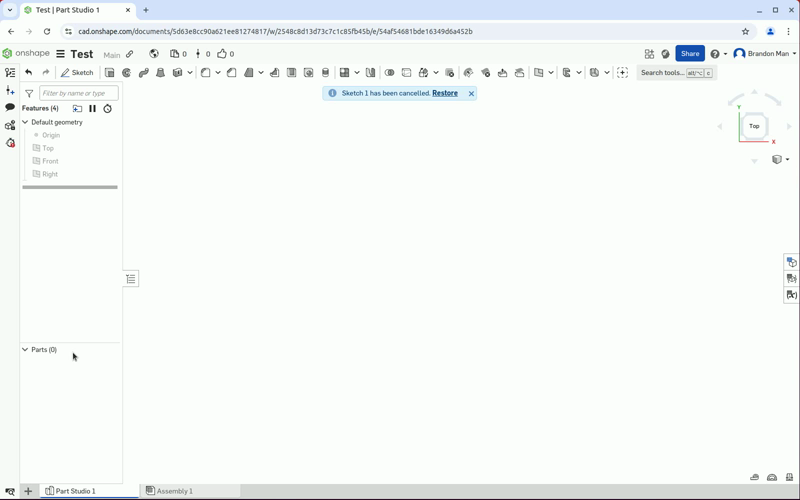
key(space)
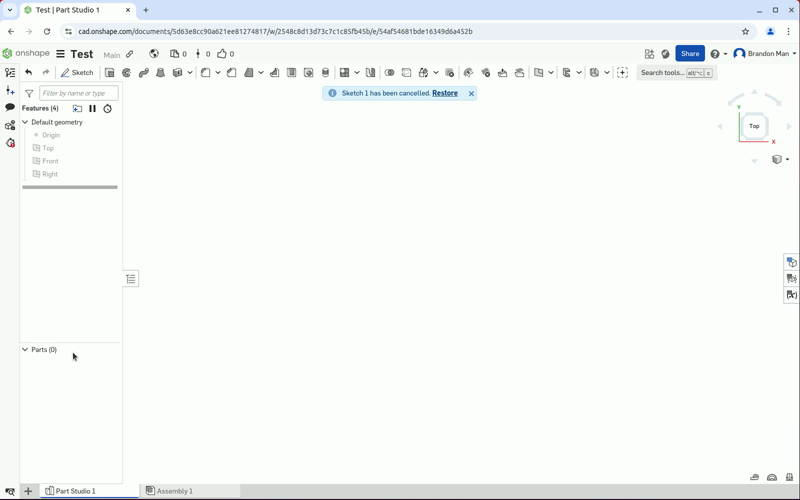
key_down(shift)
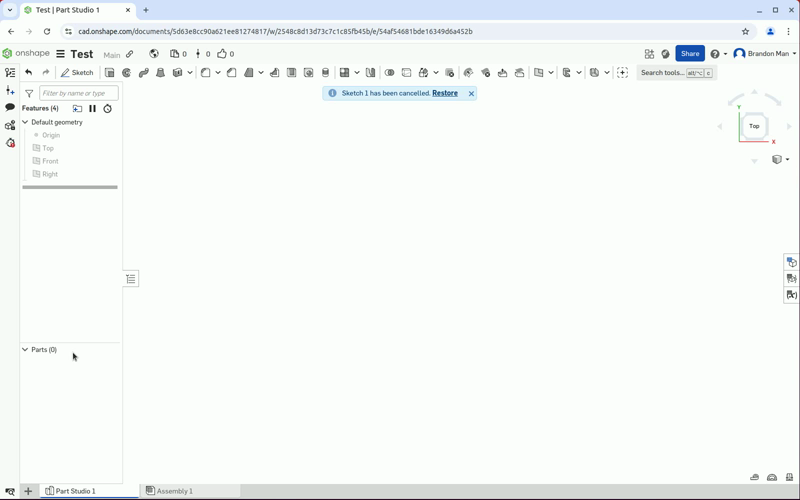
key(up)
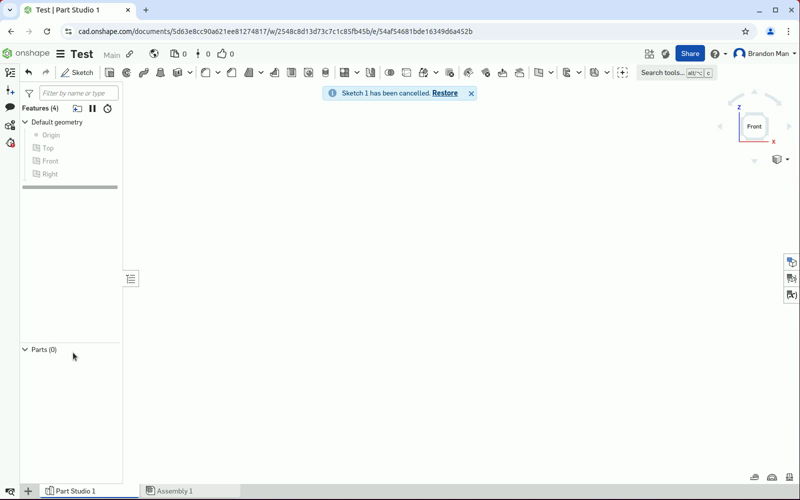
key_up(shift)
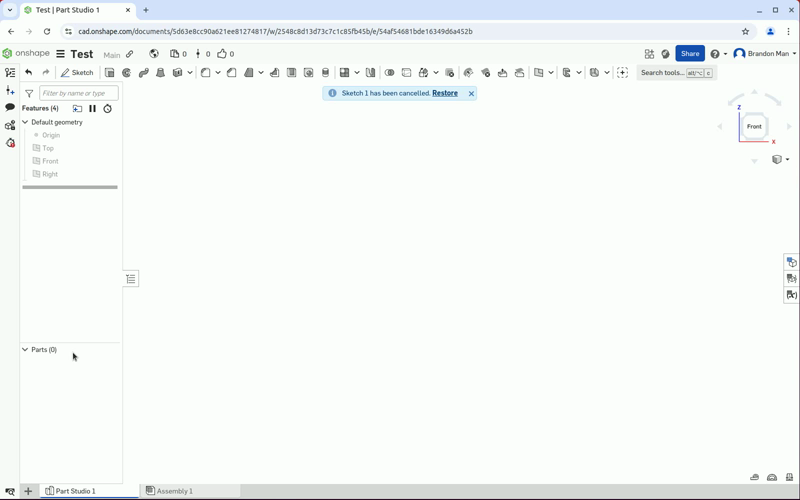
mouse_move(73, 352)
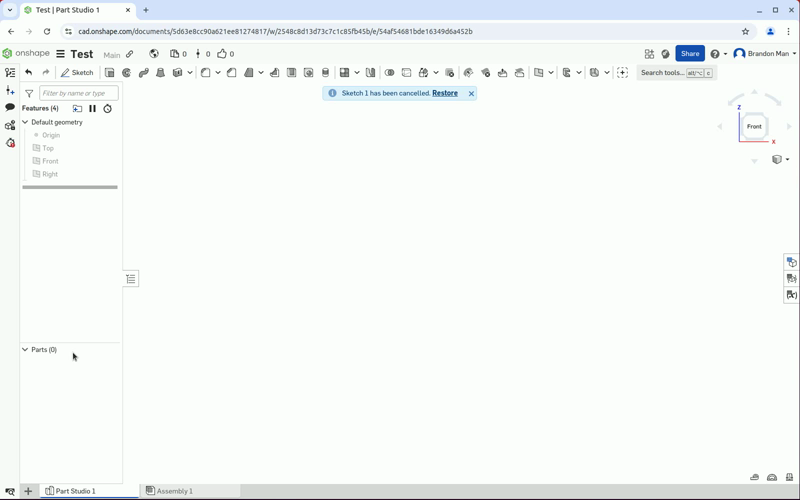
key(shift+y)
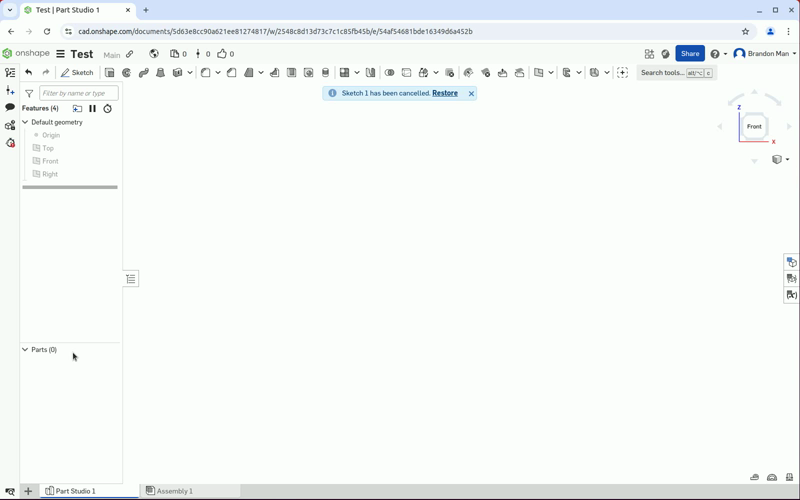
key(shift+s)
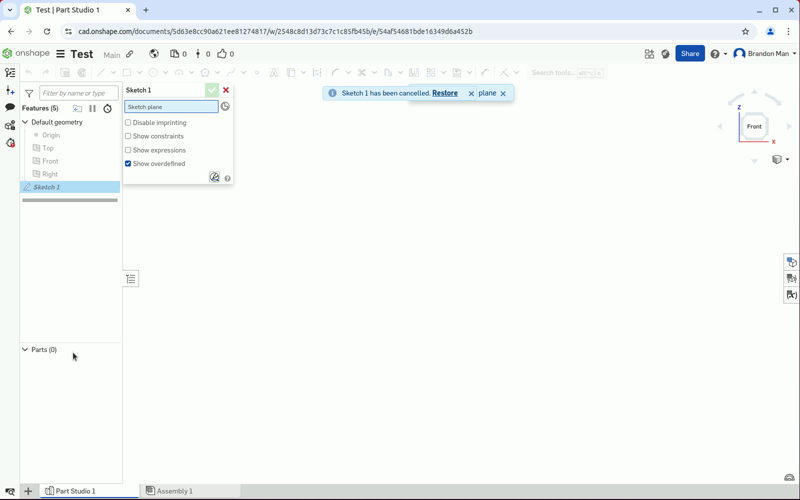
mouse_move(73, 163)
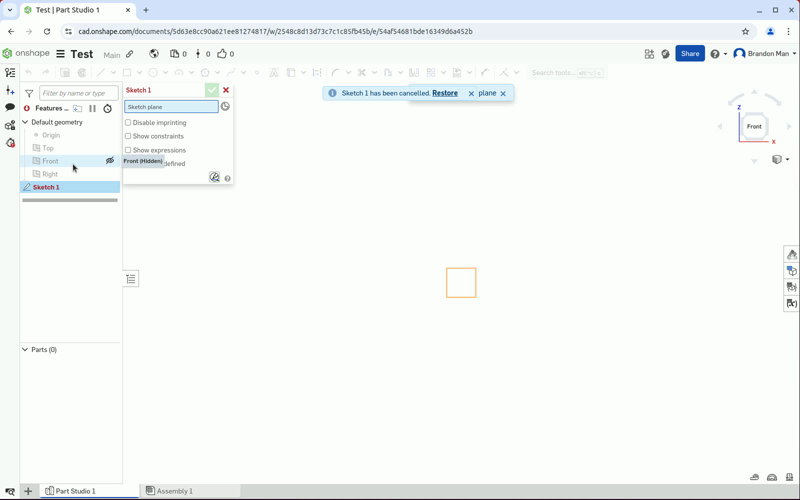
click(73, 163)
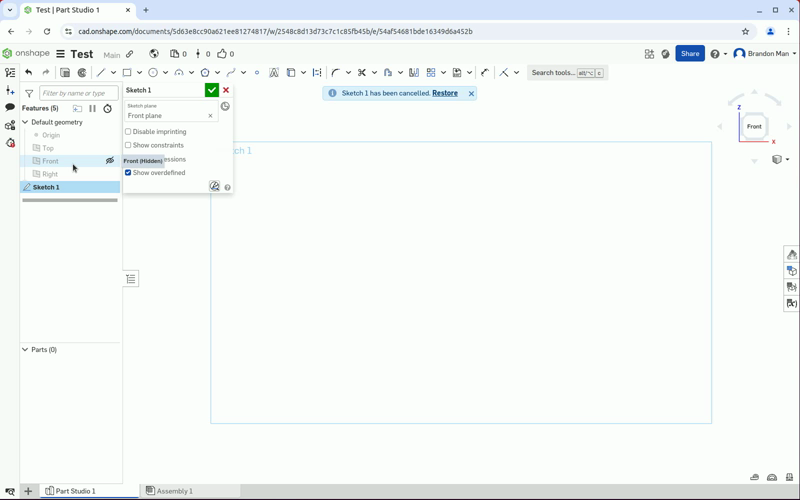
mouse_move(73, 352)
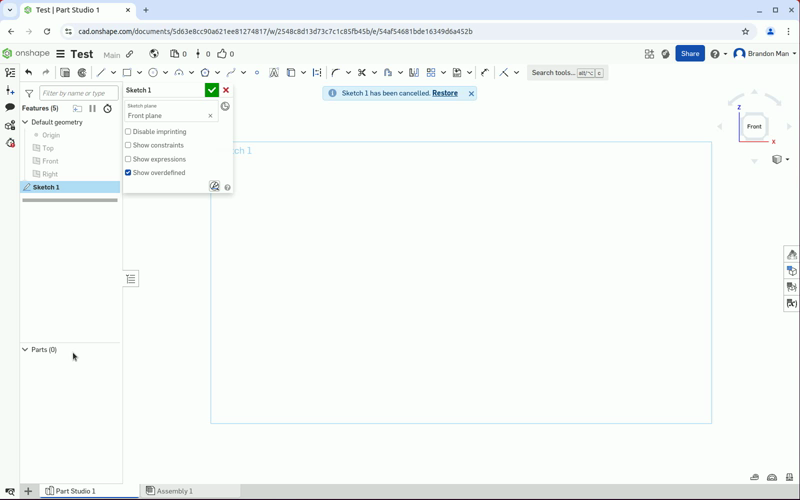
key(y)
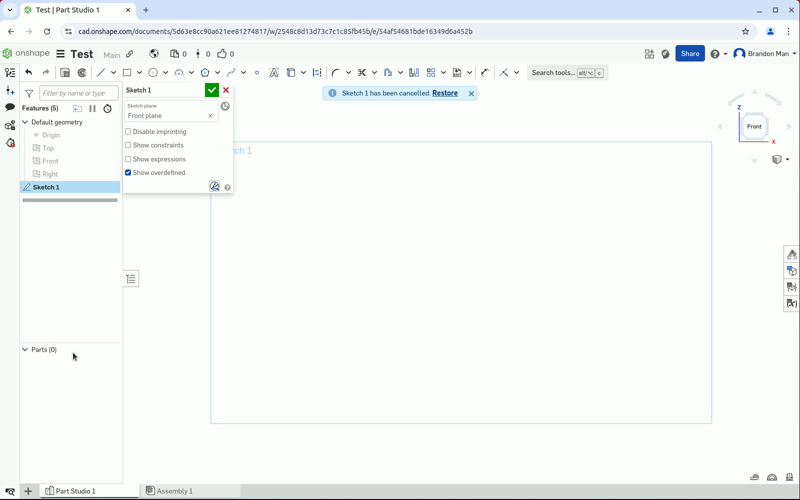
key(l)
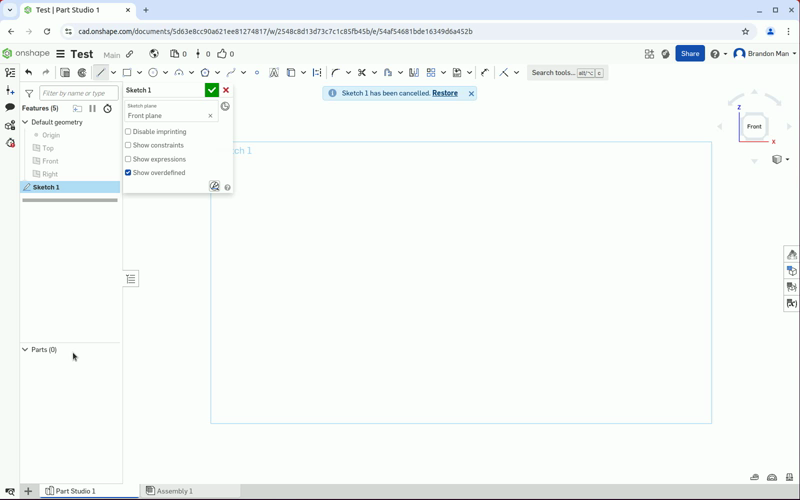
key_down(shift)
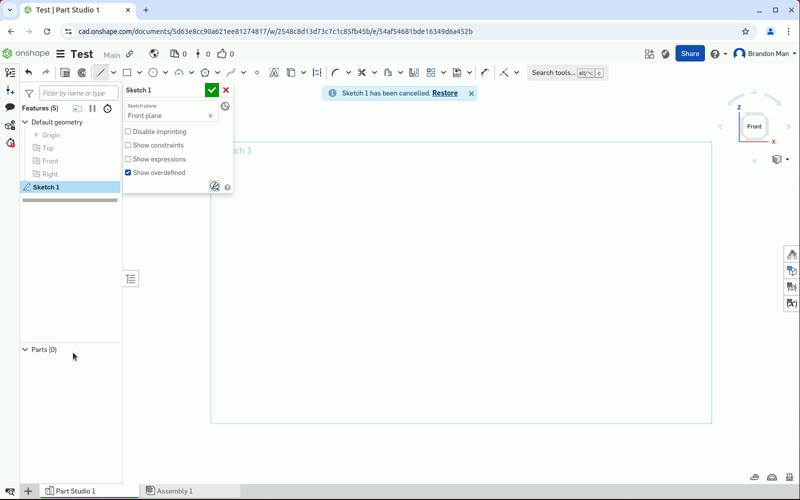
mouse_move(460, 282)
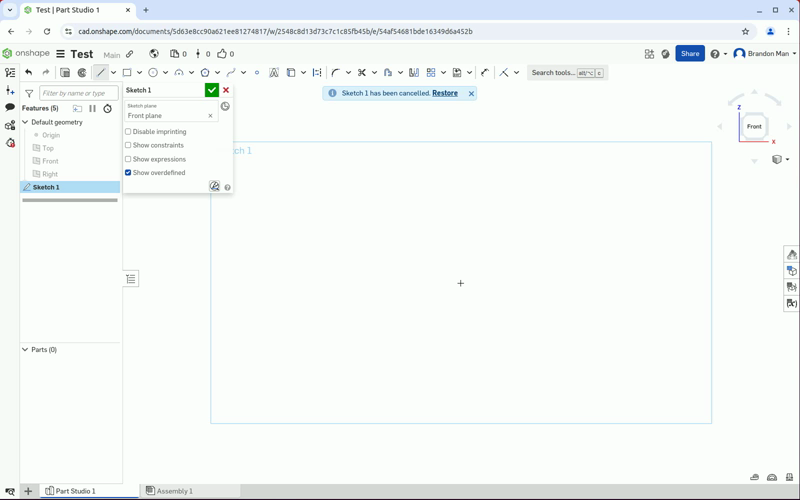
click(460, 282)
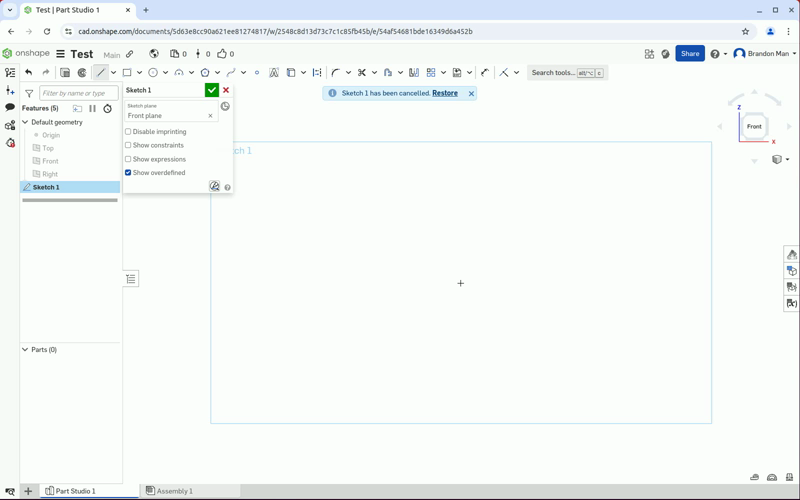
key_up(shift)
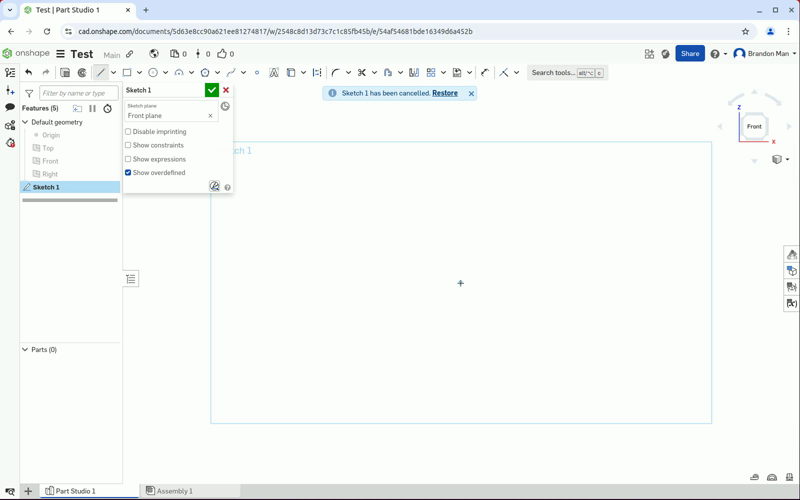
key_down(shift)
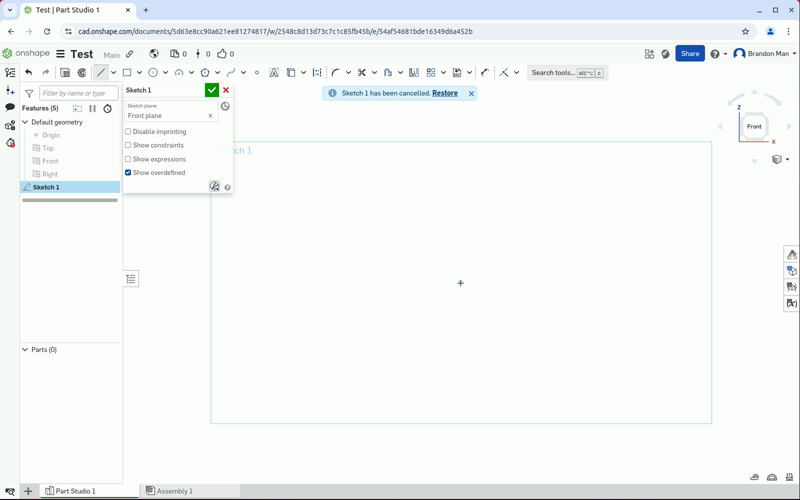
mouse_move(573, 282)
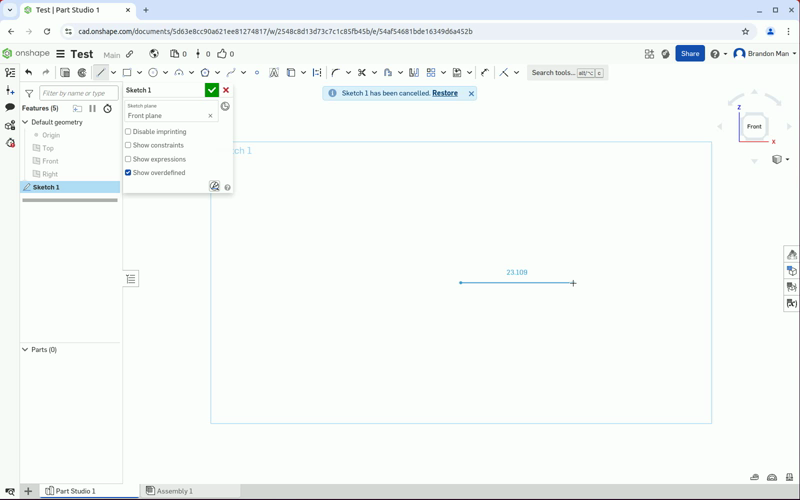
click(573, 282)
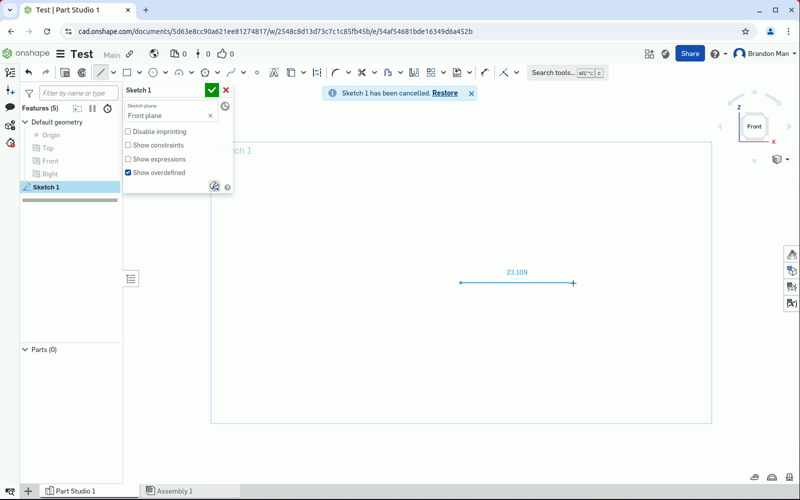
key_up(shift)
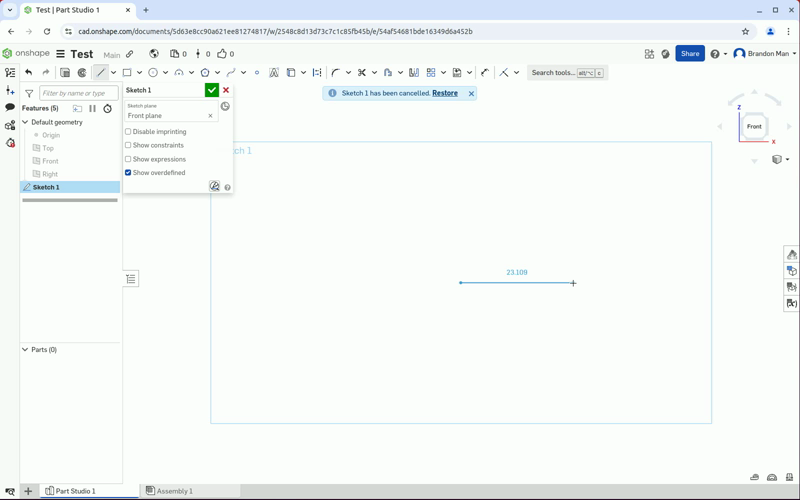
key_down(shift)
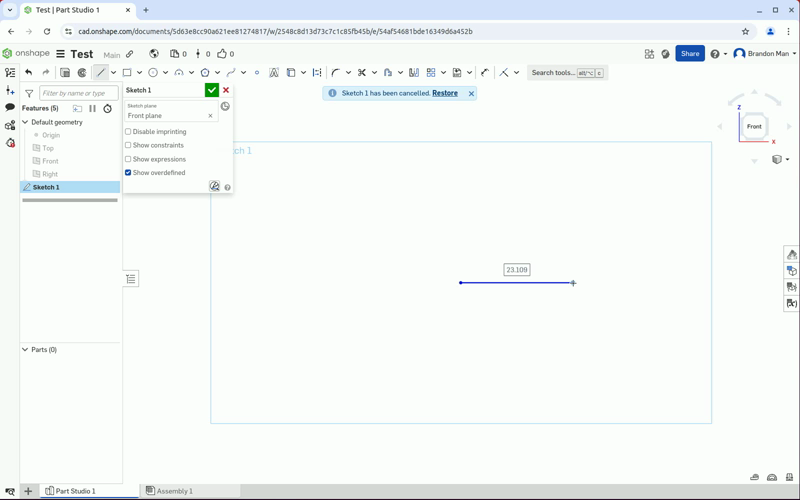
mouse_move(517, 208)
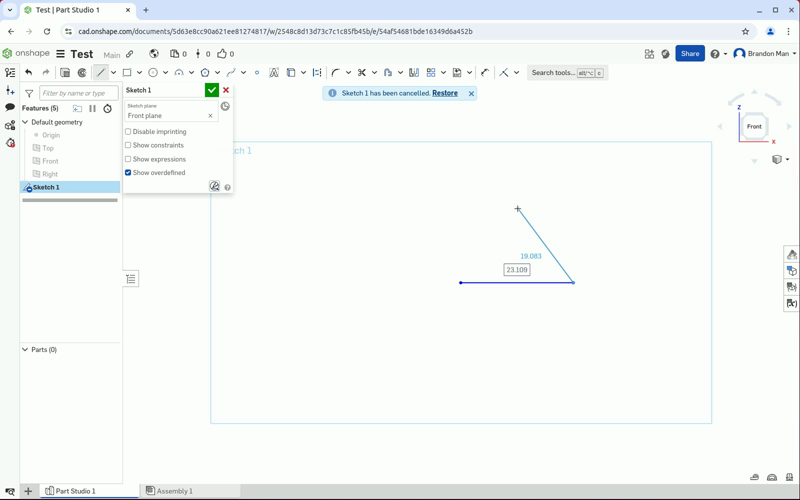
click(517, 208)
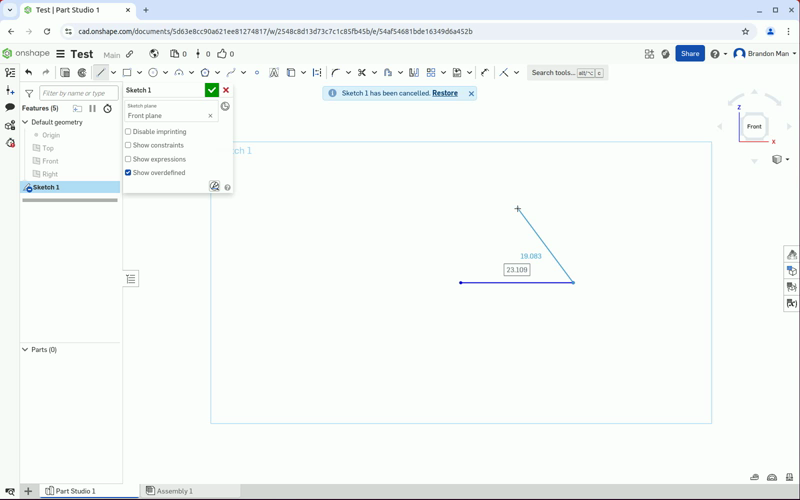
key_up(shift)
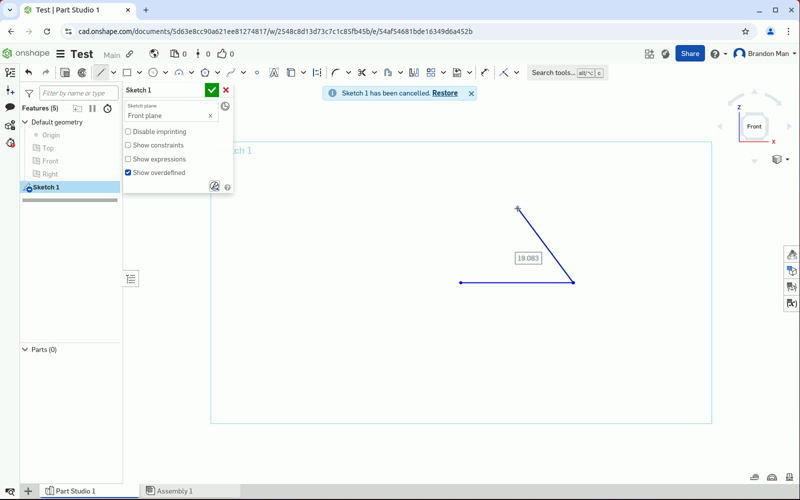
key_down(shift)
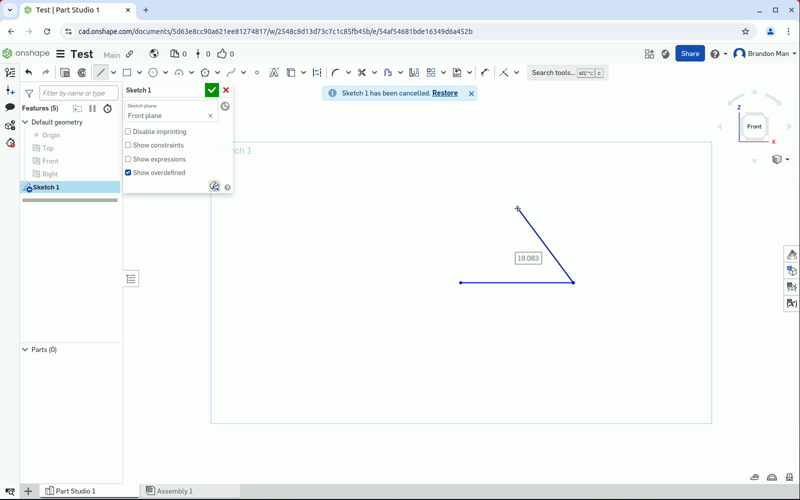
mouse_move(547, 208)
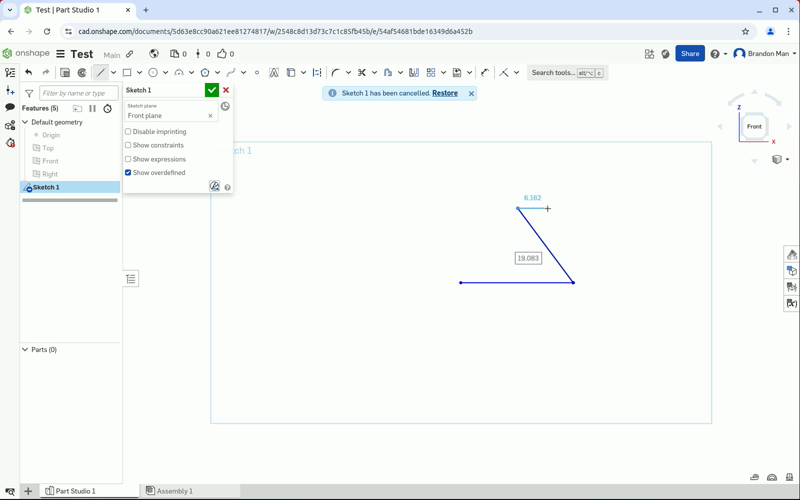
mouse_move(460, 208)
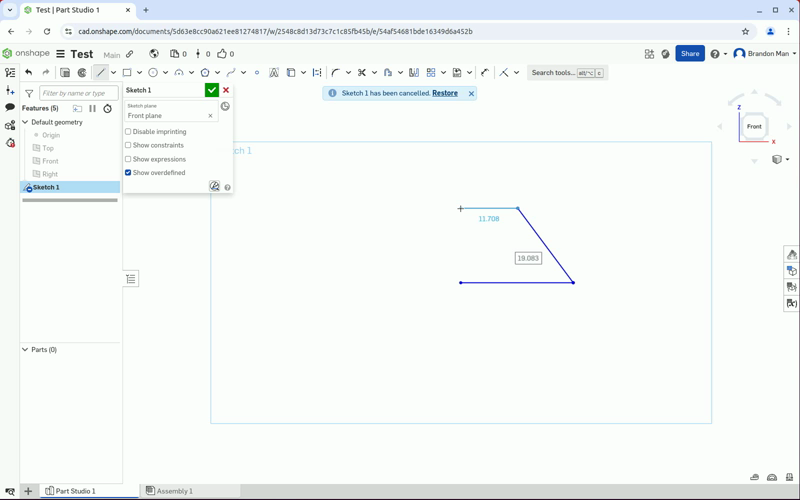
click(460, 208)
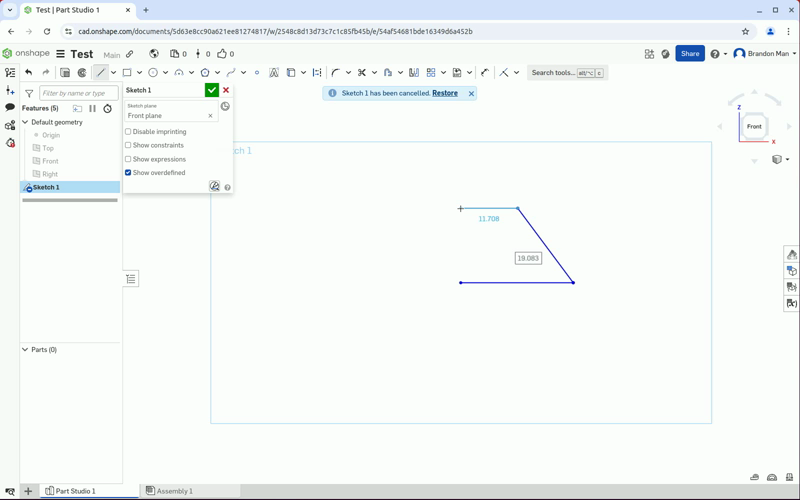
key_up(shift)
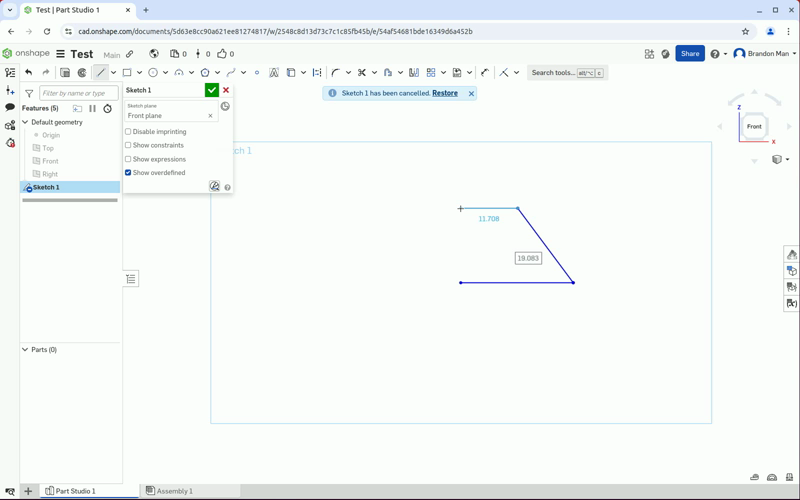
key_down(shift)
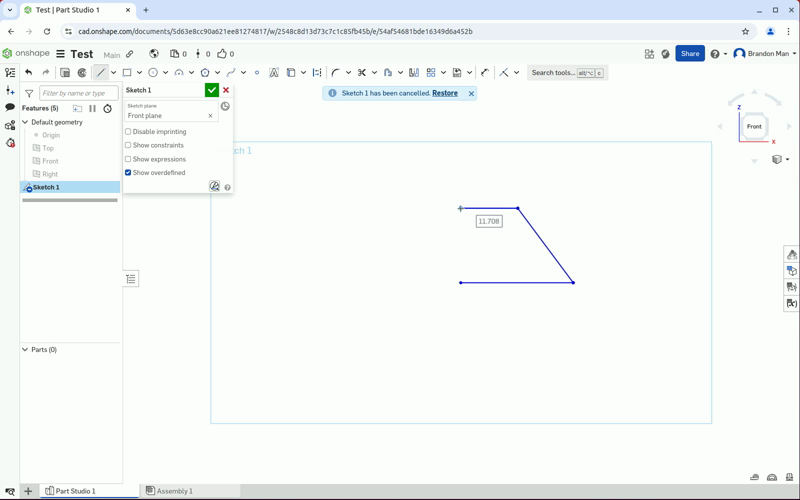
mouse_move(460, 282)
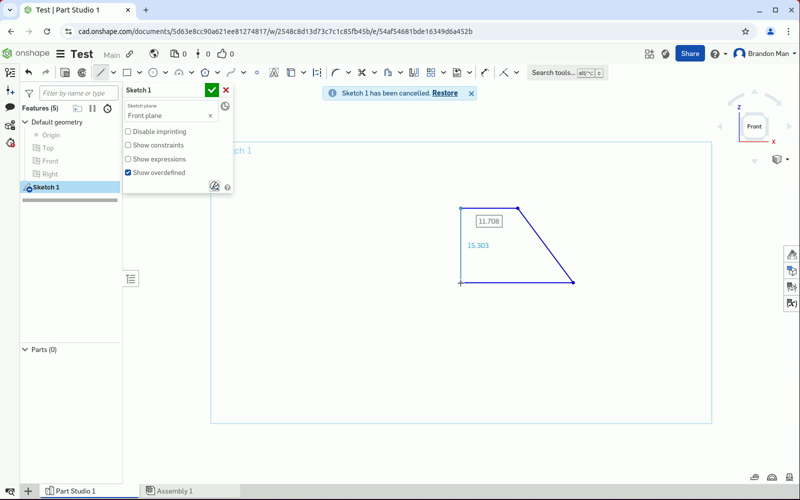
key_up(shift)
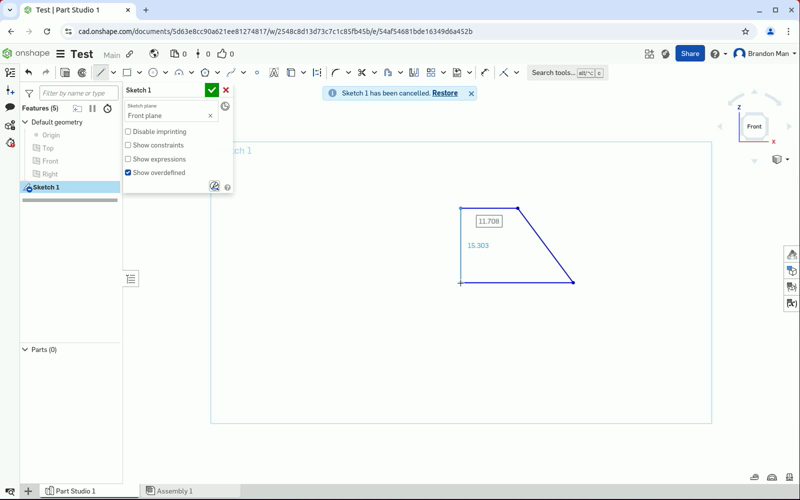
click(460, 282)
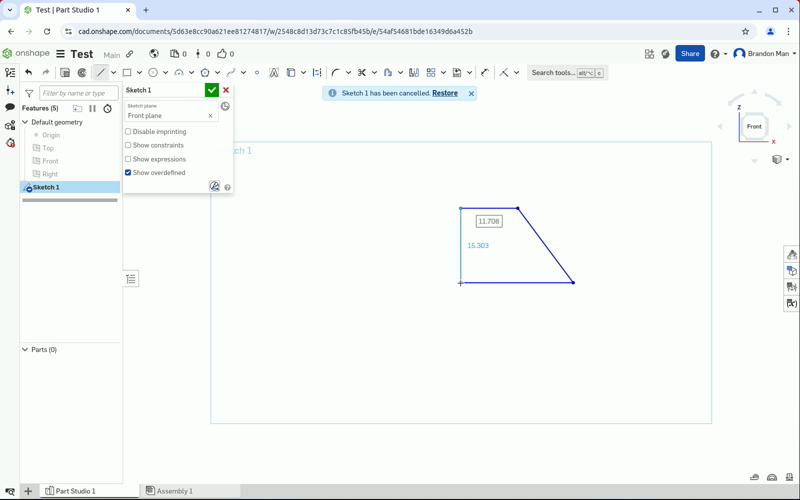
key(esc)
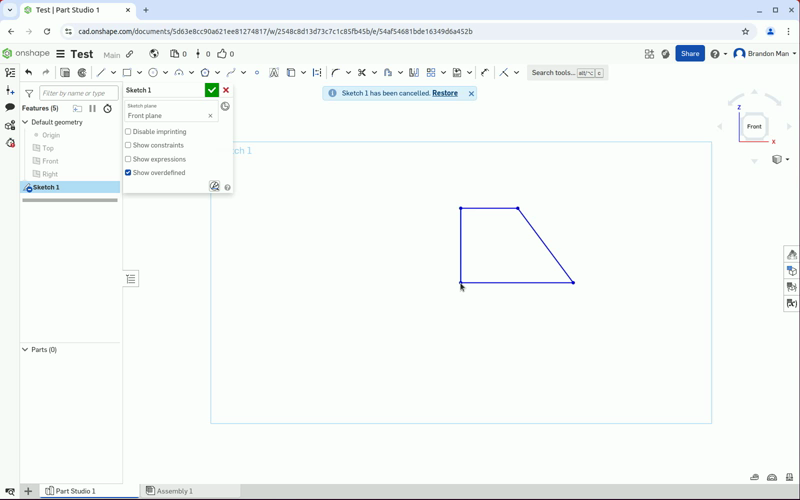
mouse_move(466, 212)
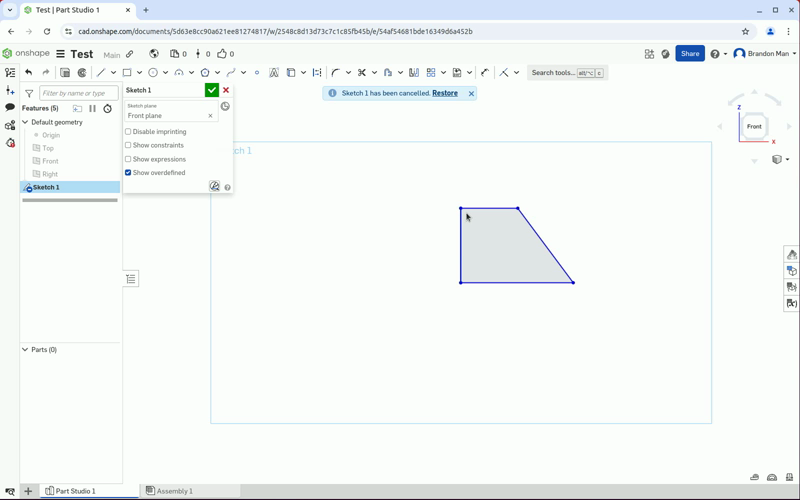
click(466, 212)
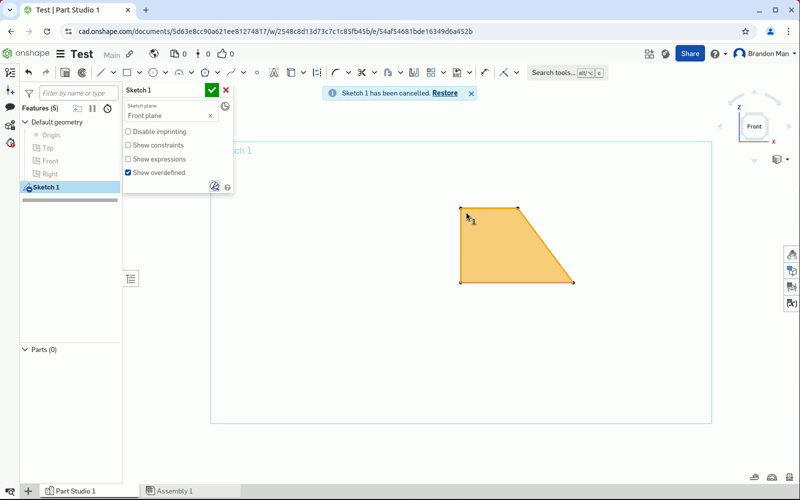
mouse_move(73, 352)
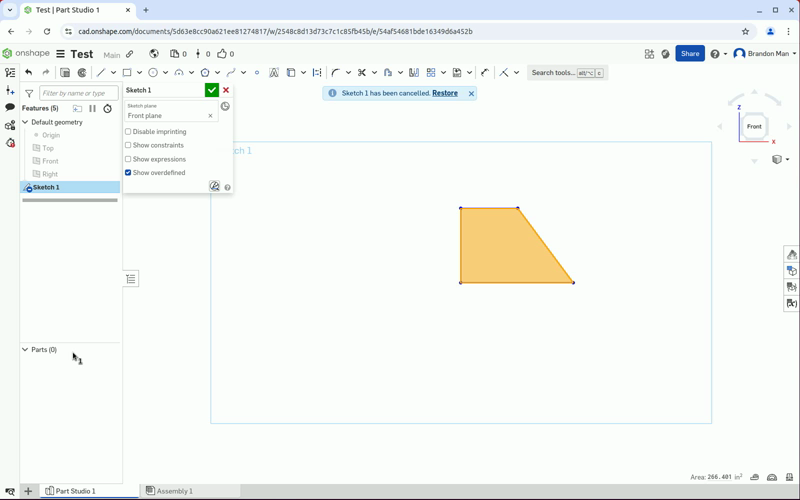
key(shift+y)
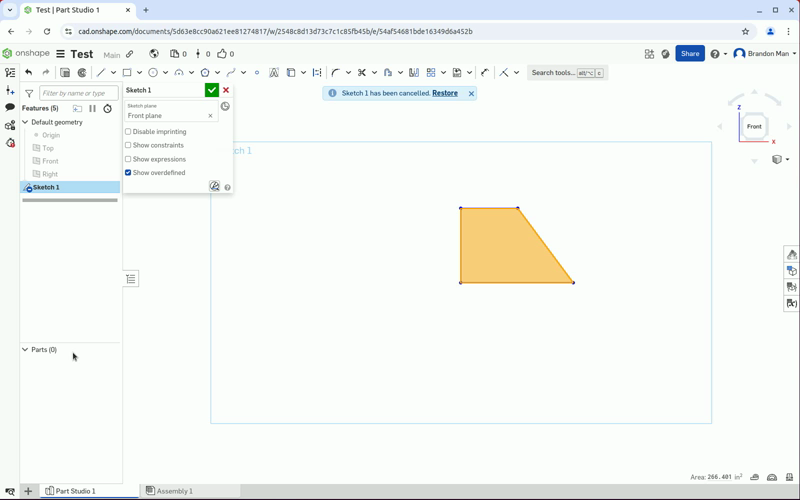
key(shift+e)
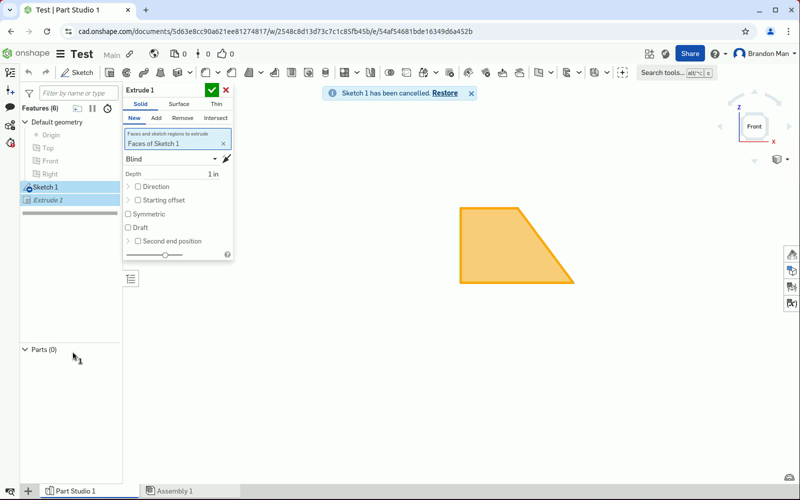
mouse_move(143, 106)
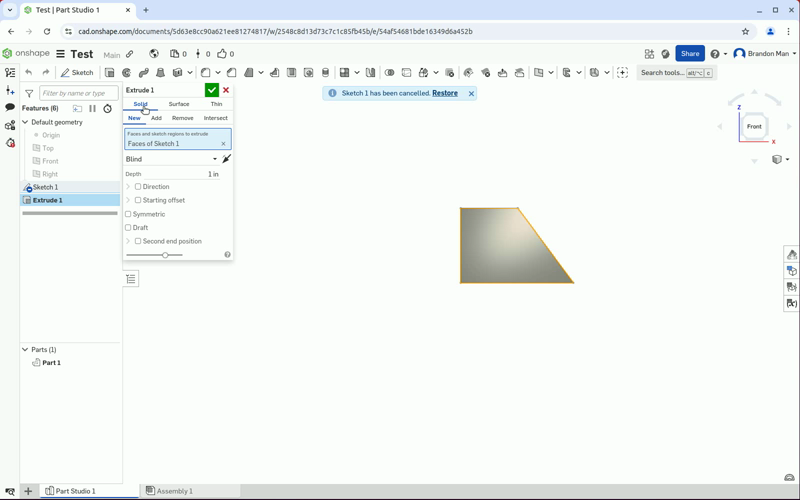
click(143, 106)
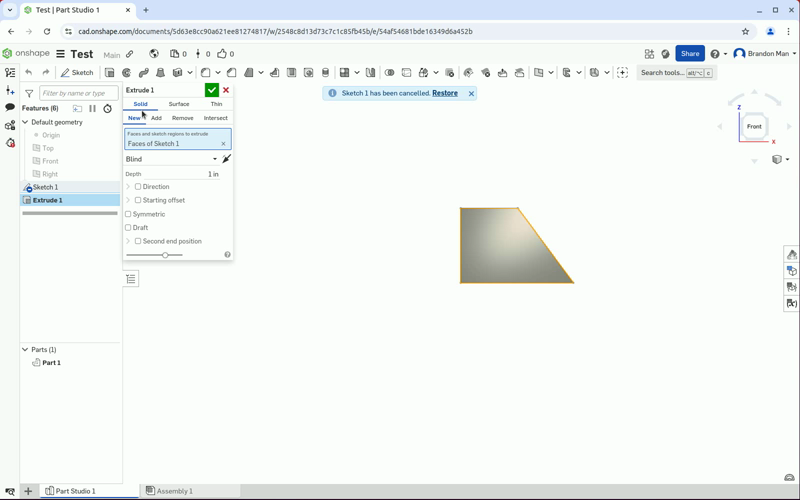
mouse_move(137, 120)
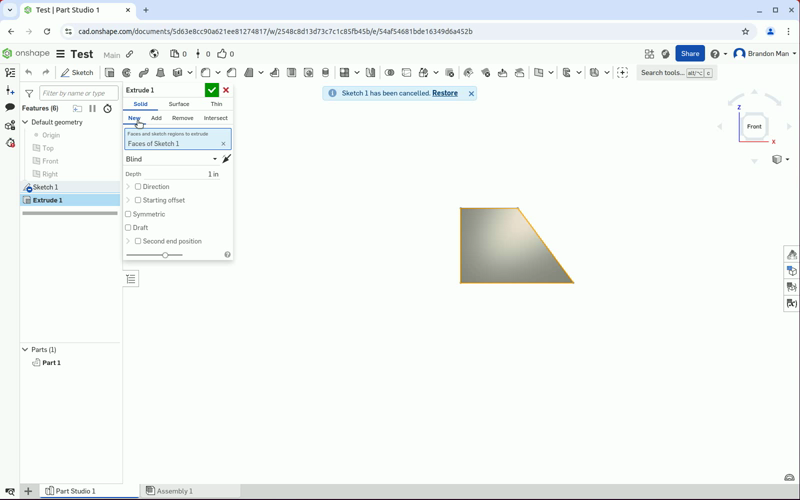
click(137, 120)
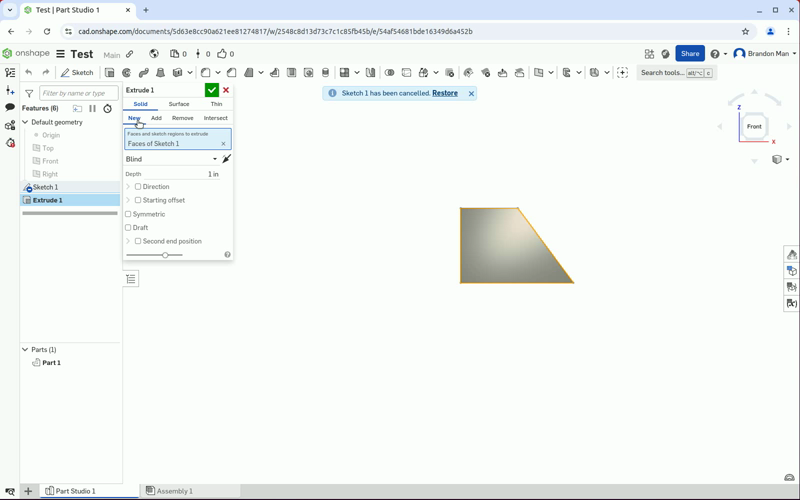
key(tab, 4)
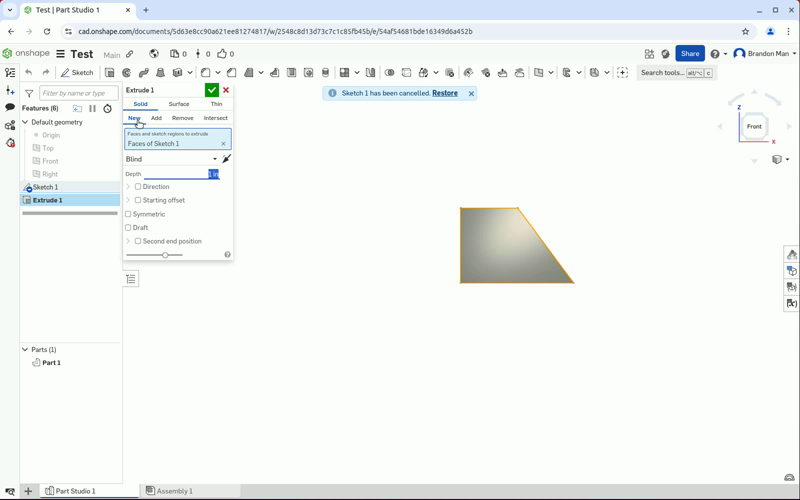
text(-15.405)
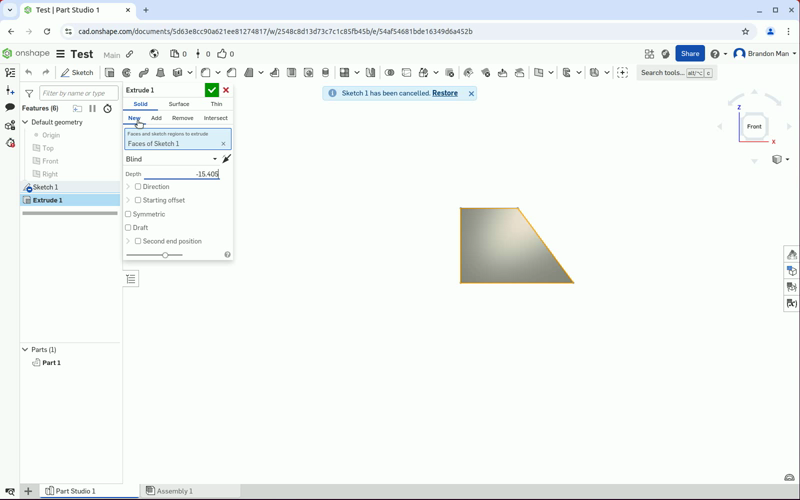
key(enter)
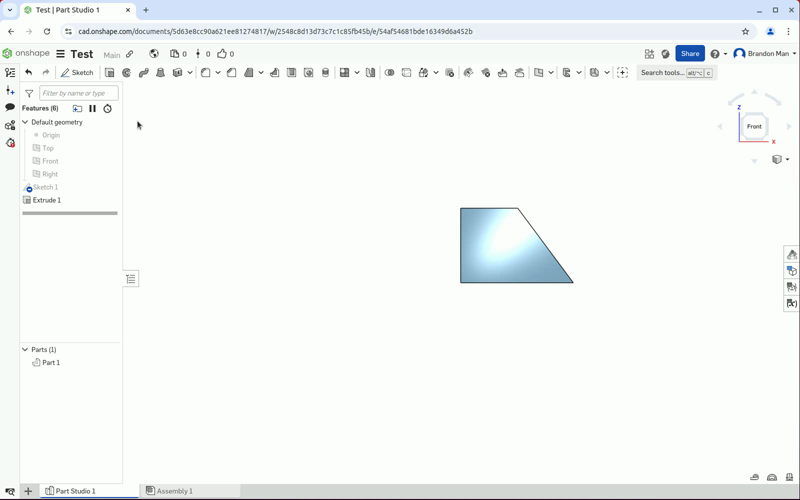
key(shift+h)
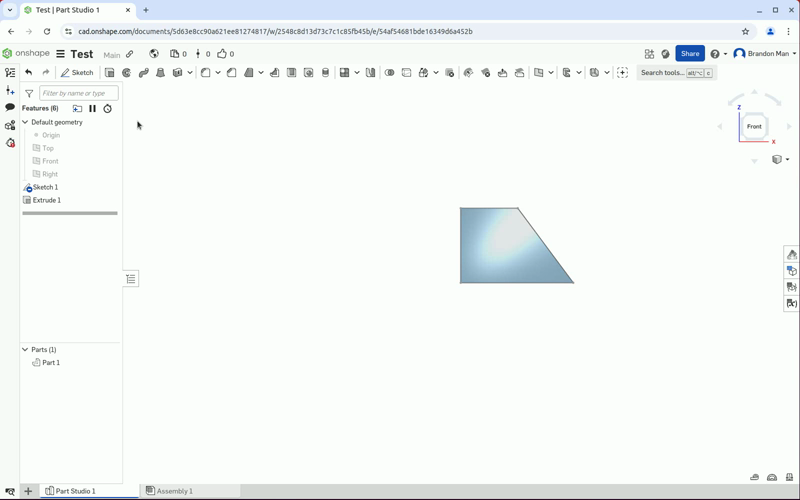
key(shift+h)
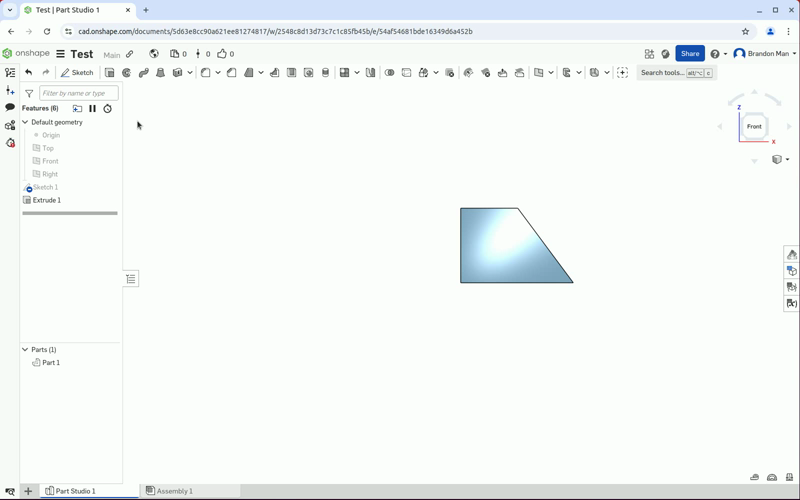
mouse_move(73, 189)
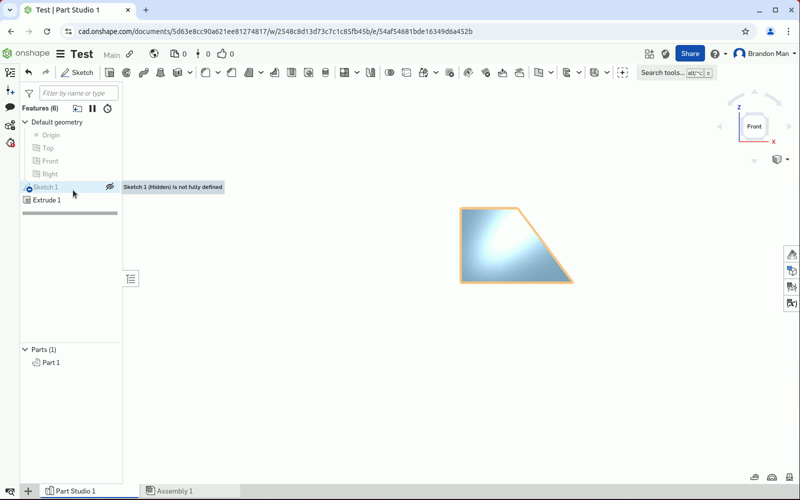
click(73, 189)
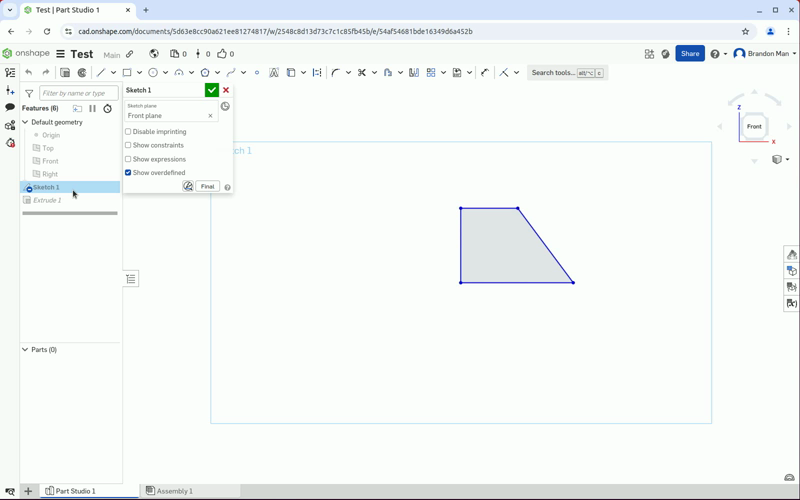
mouse_move(229, 92)
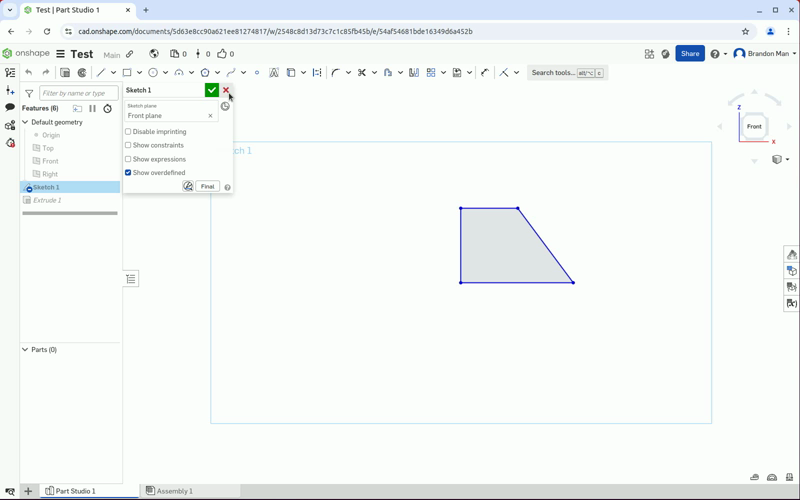
click(229, 92)
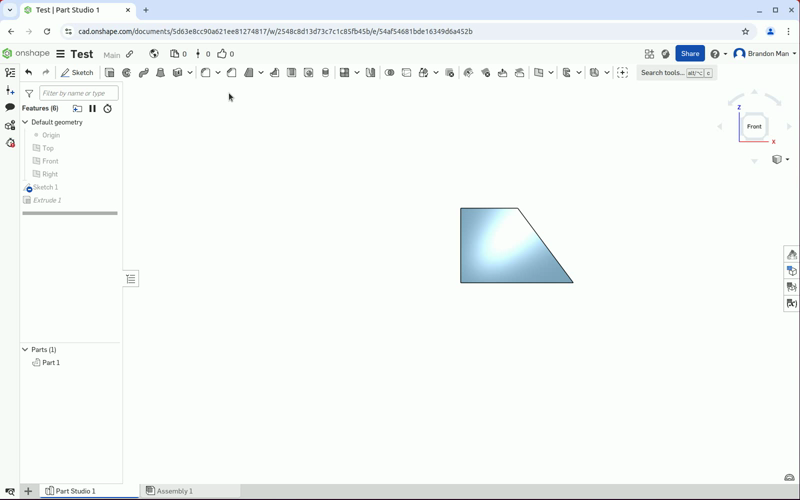
mouse_move(73, 352)
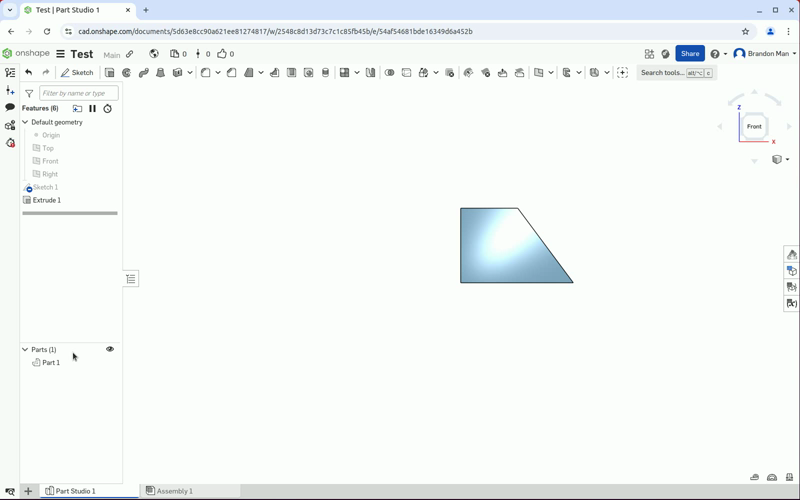
key(y)
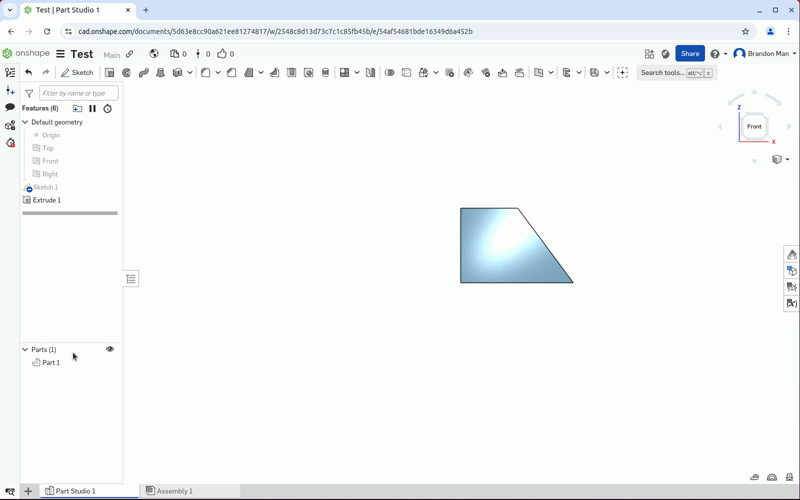
key(shift+p)
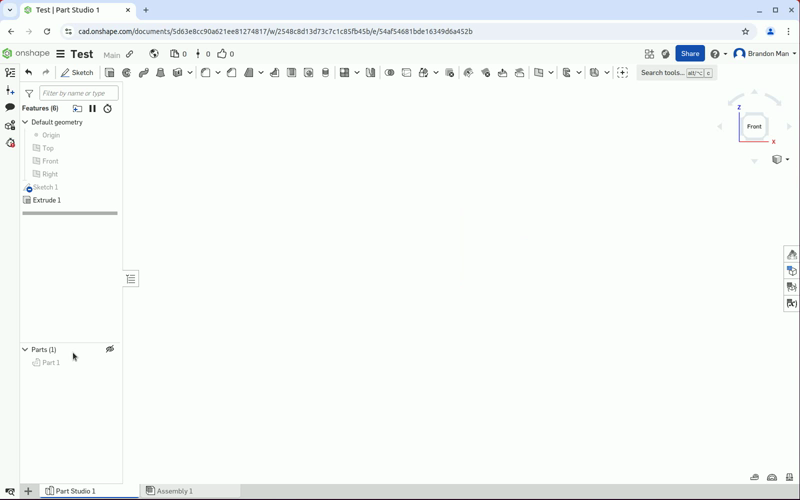
key(space)
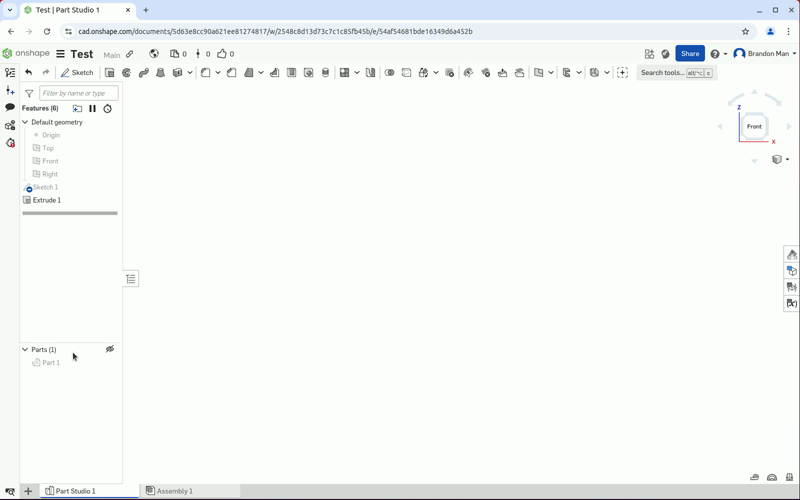
key_down(shift)
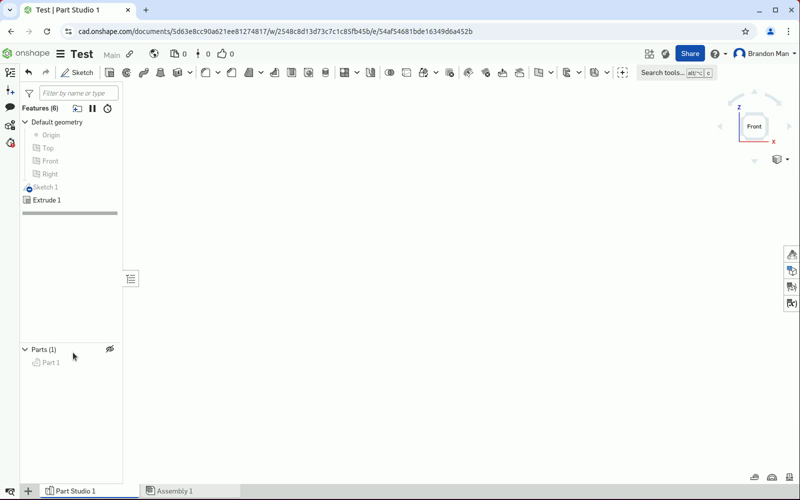
key(left)
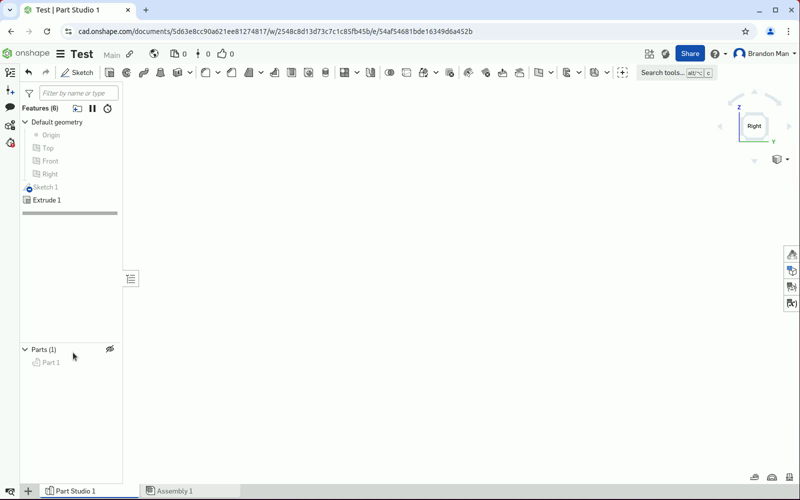
key_up(shift)
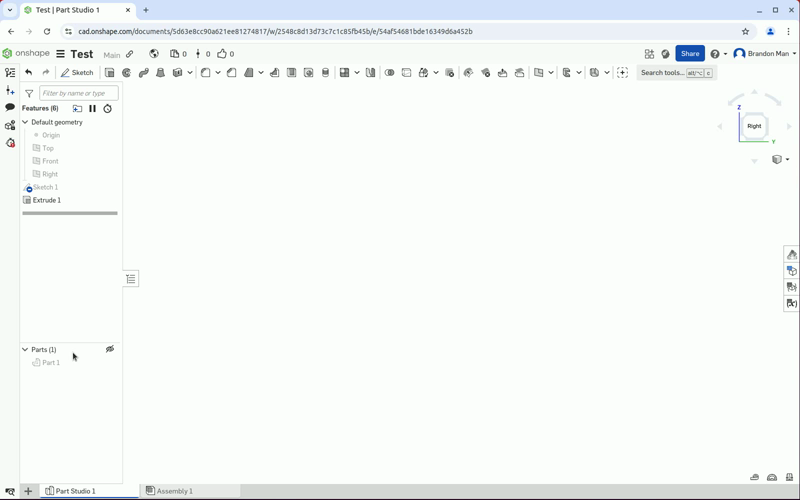
mouse_move(73, 352)
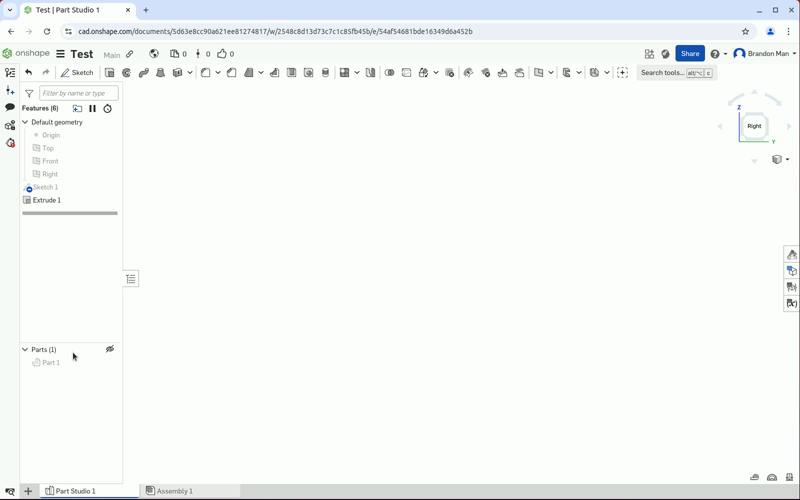
key(shift+y)
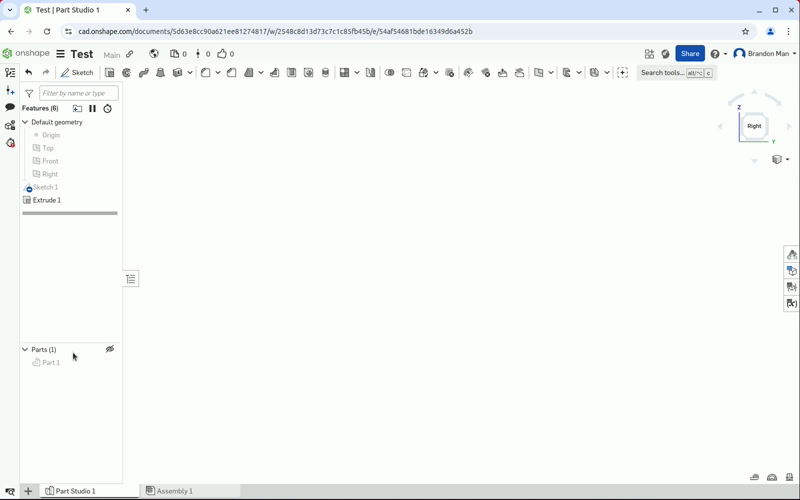
key(shift+s)
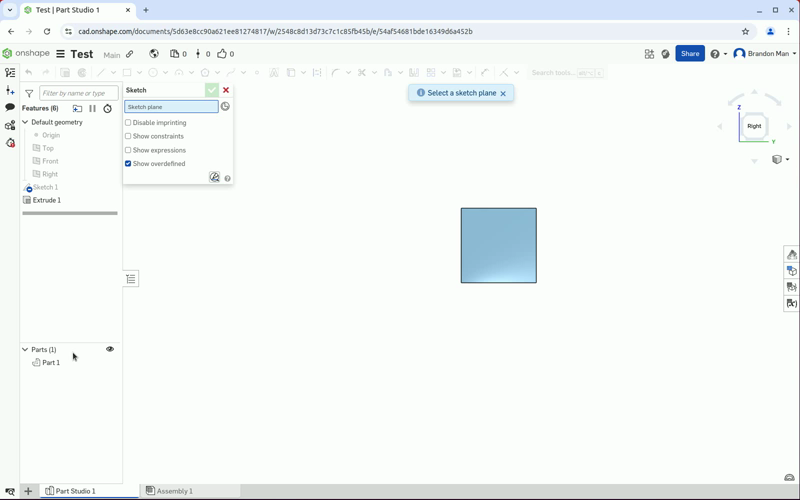
mouse_move(73, 176)
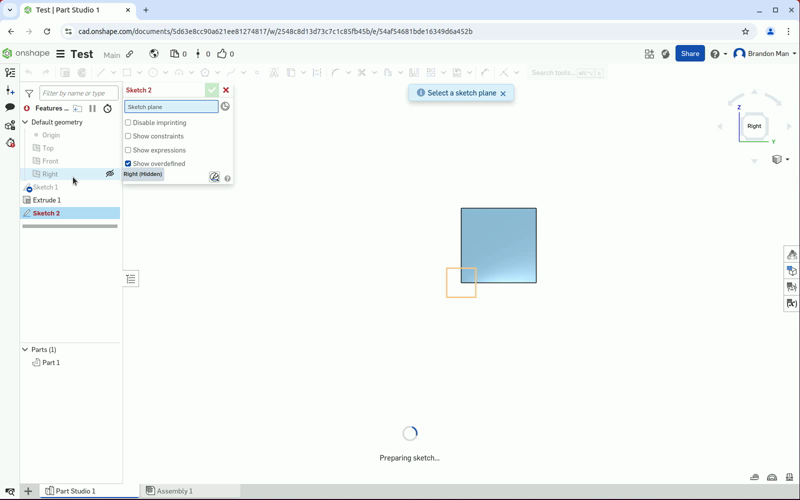
click(73, 176)
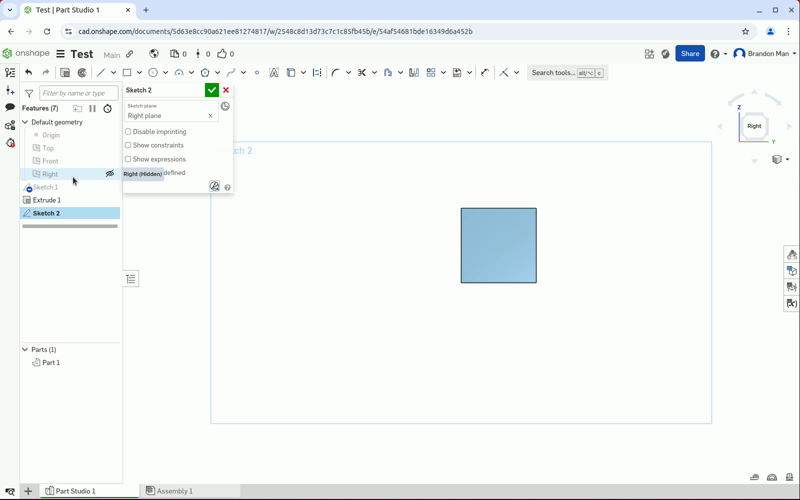
mouse_move(73, 352)
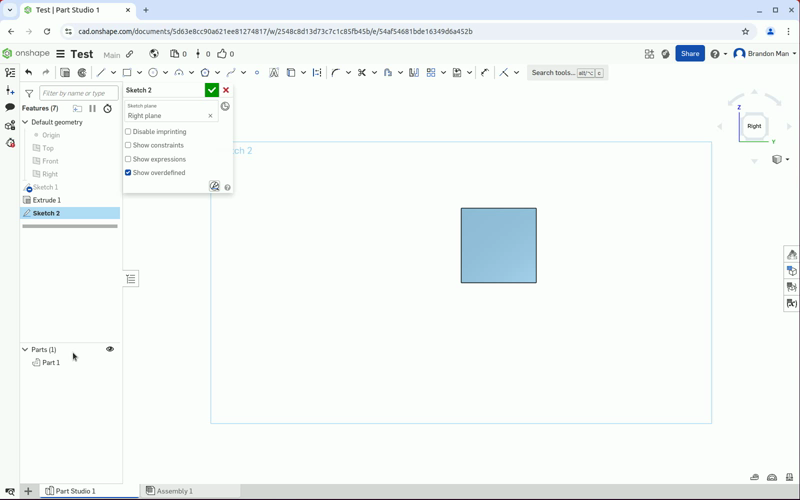
key(y)
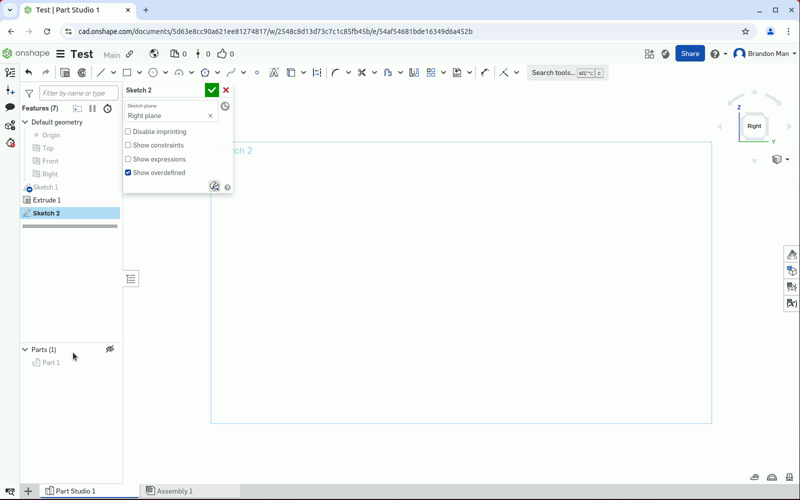
key(l)
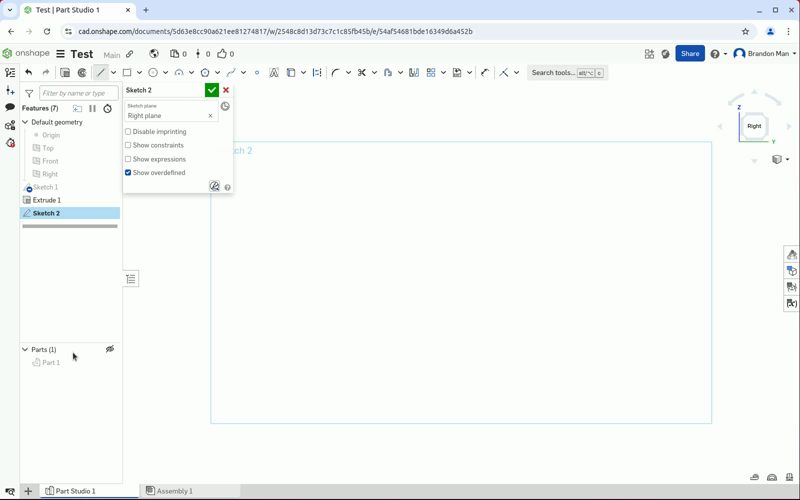
key_down(shift)
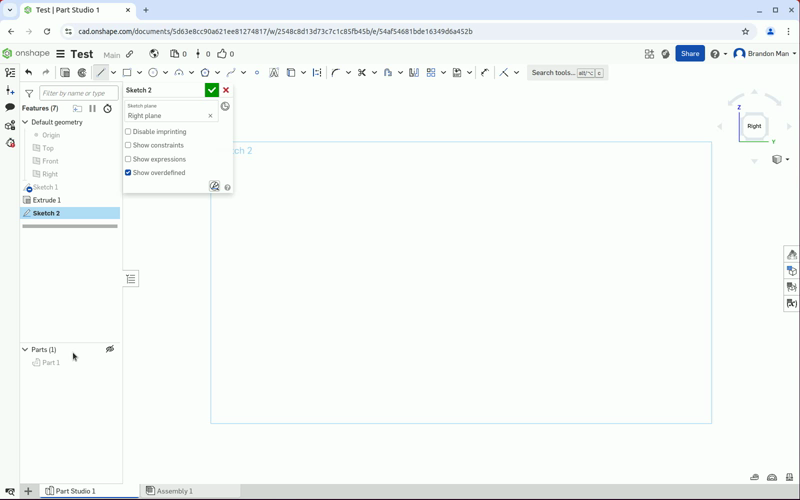
mouse_move(479, 239)
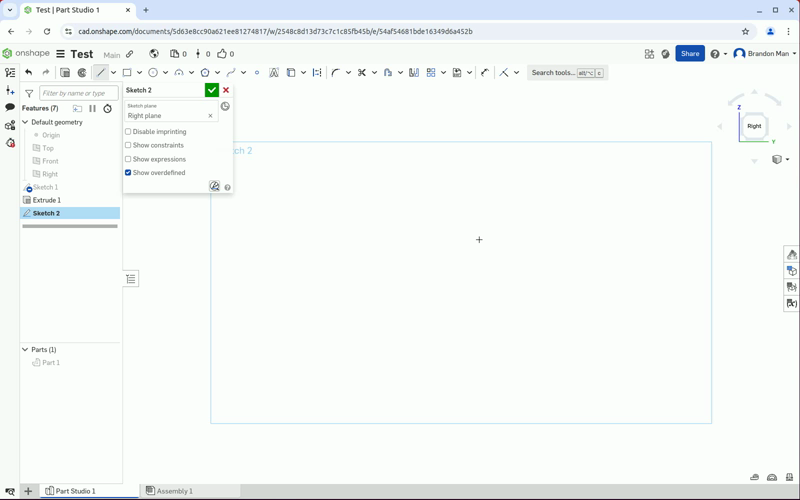
click(479, 239)
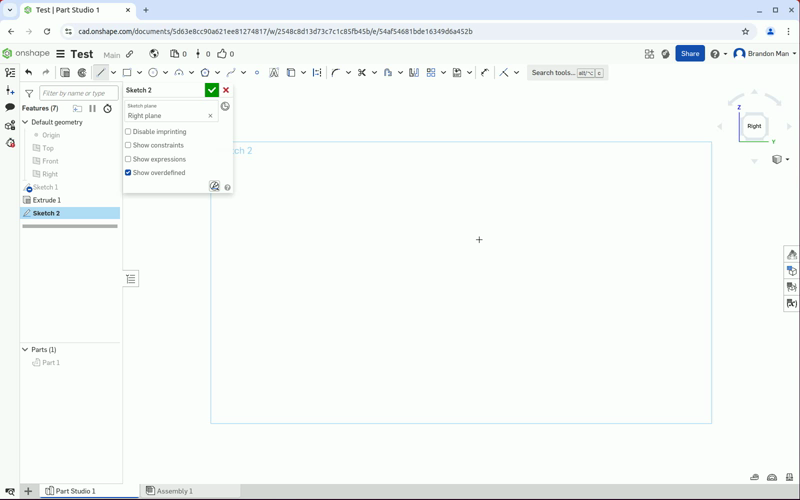
key_up(shift)
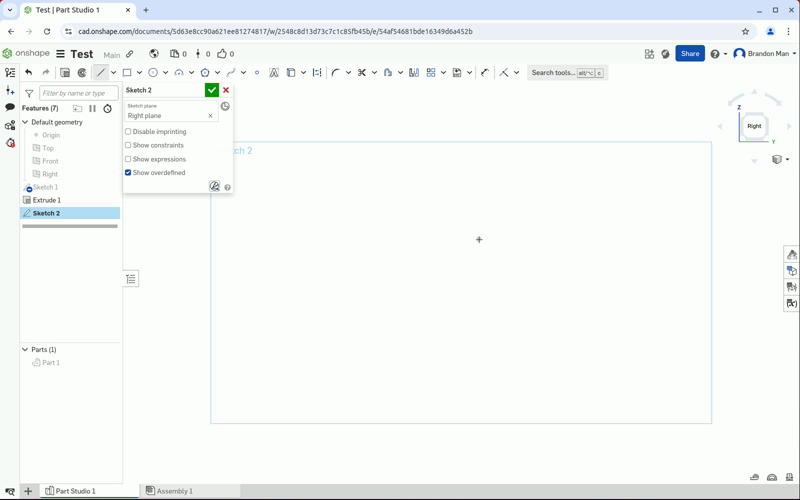
key_down(shift)
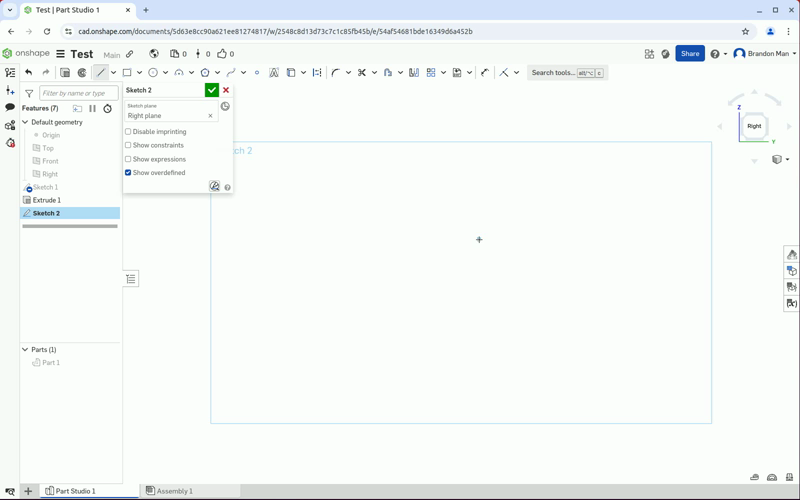
mouse_move(509, 239)
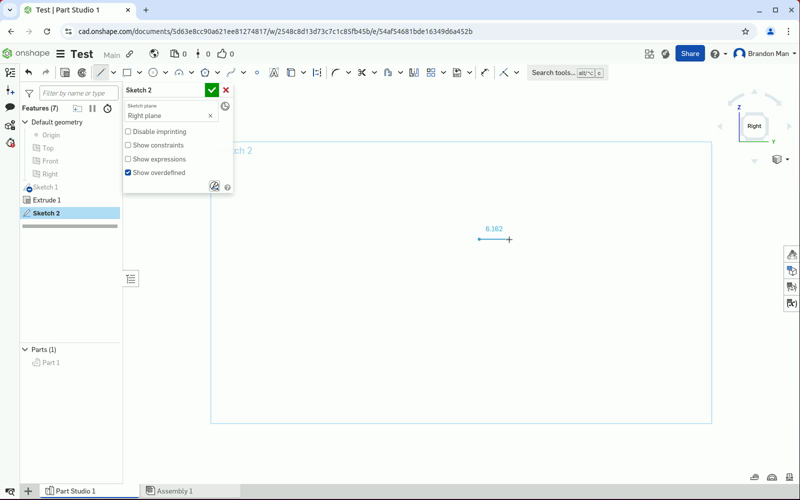
mouse_move(517, 239)
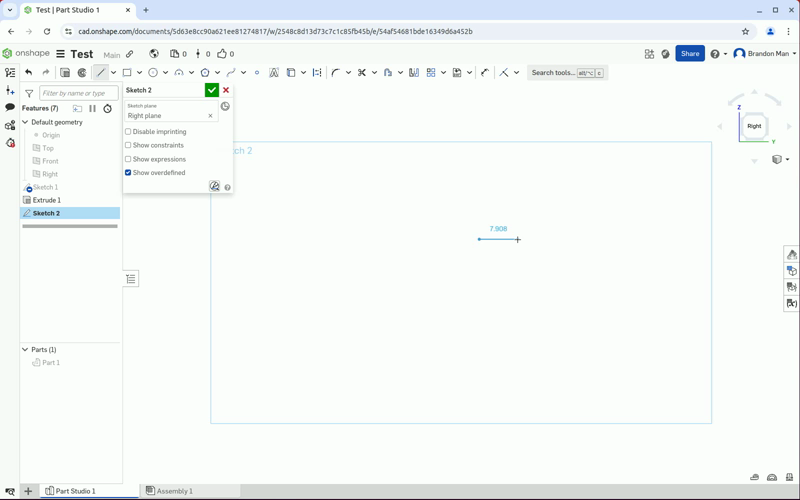
click(517, 239)
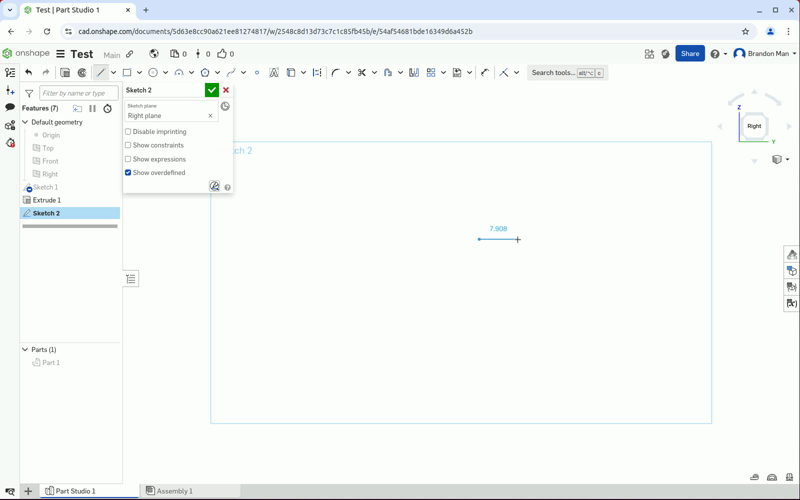
key_up(shift)
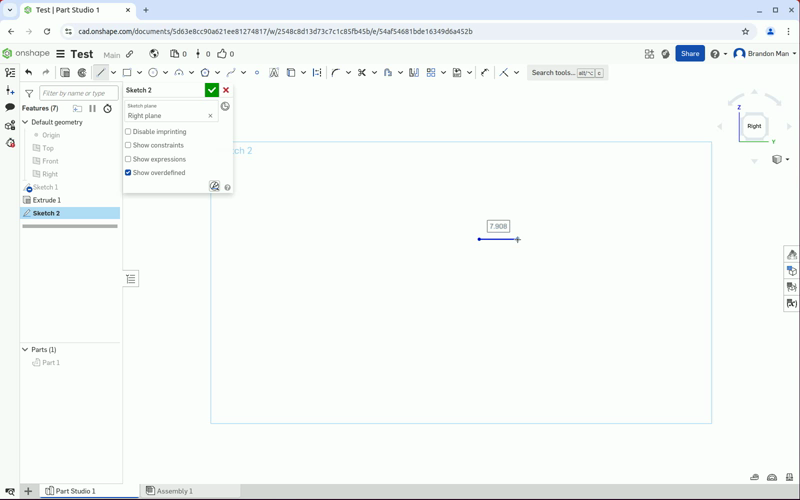
key_down(shift)
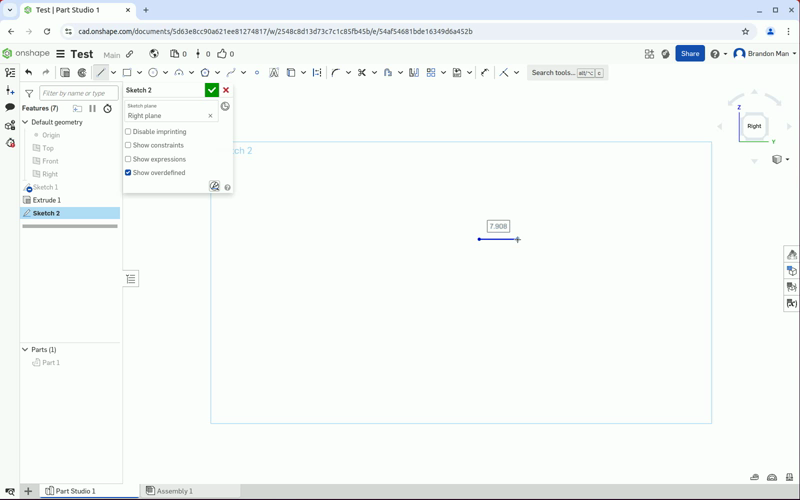
mouse_move(547, 239)
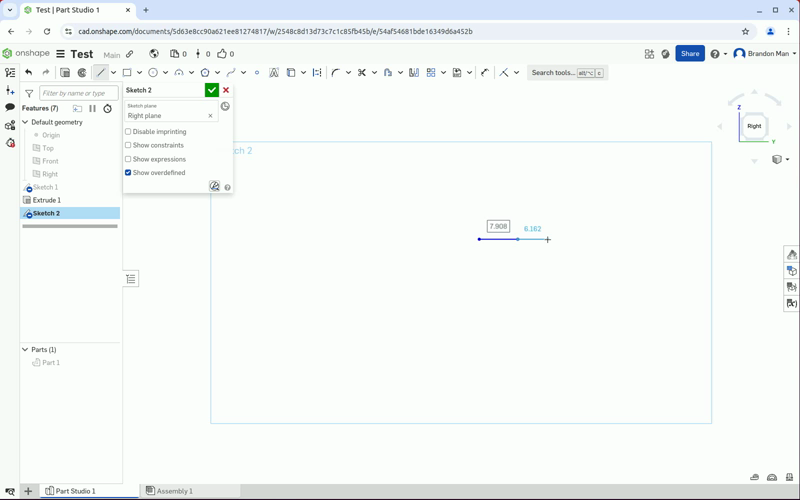
mouse_move(517, 207)
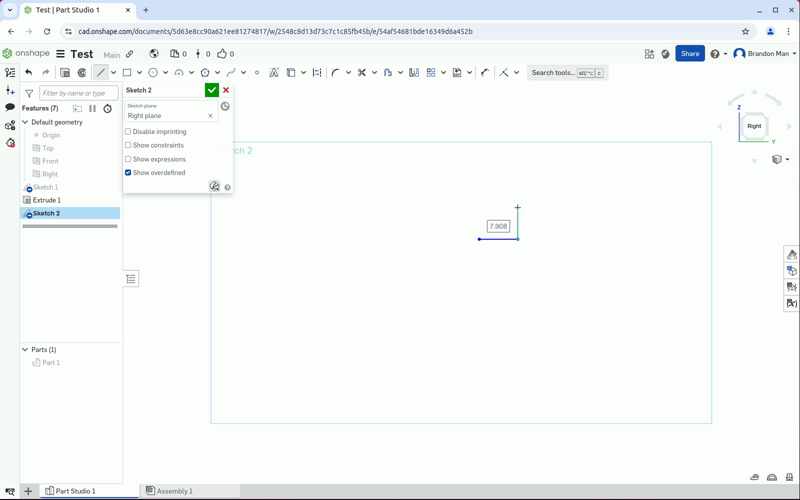
click(517, 207)
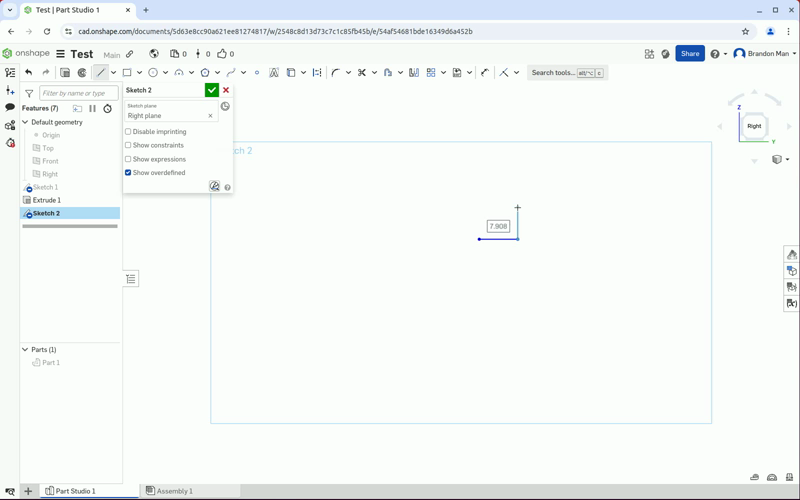
key_up(shift)
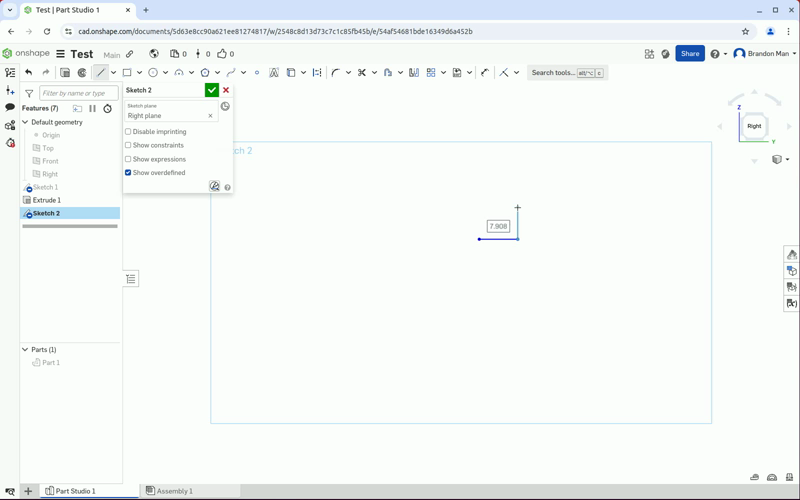
key_down(shift)
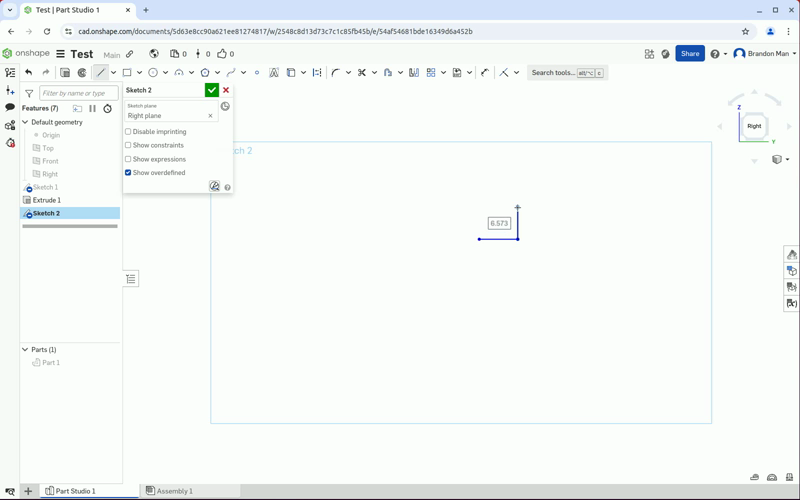
mouse_move(547, 207)
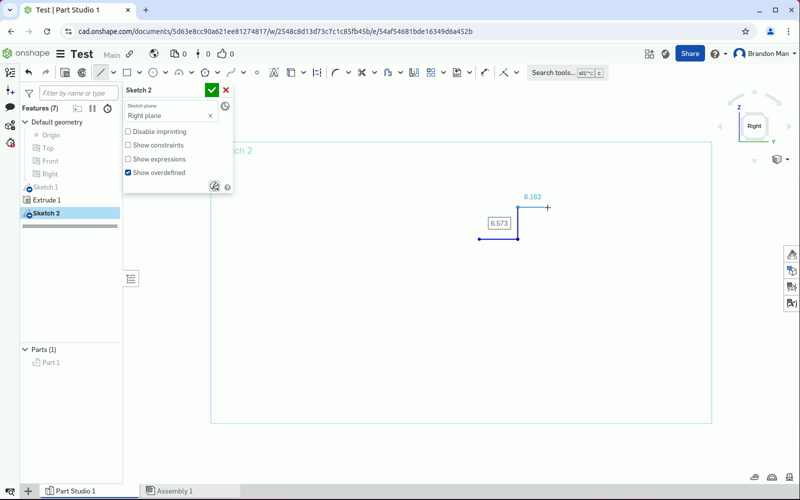
mouse_move(479, 207)
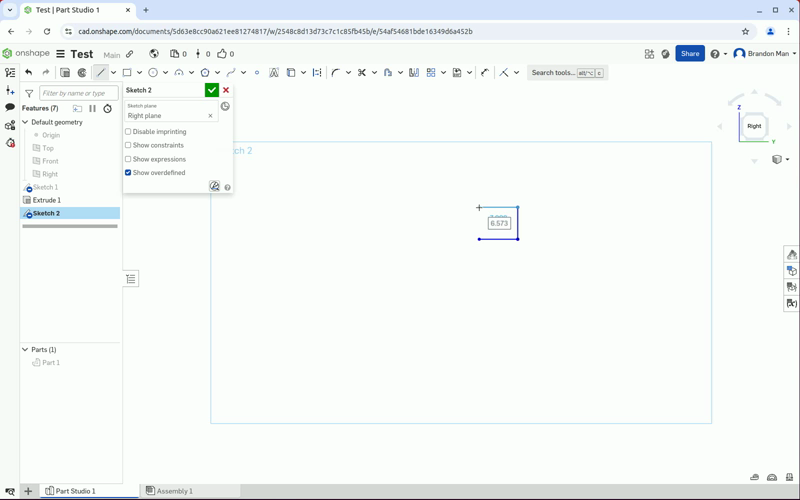
click(479, 207)
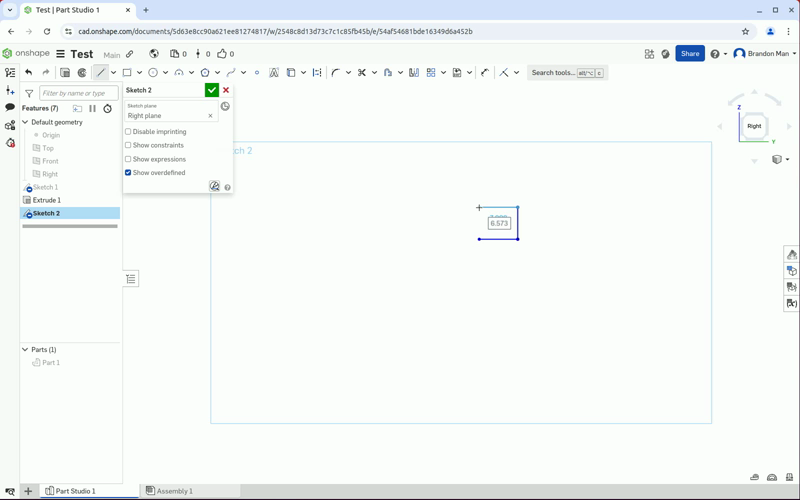
key_up(shift)
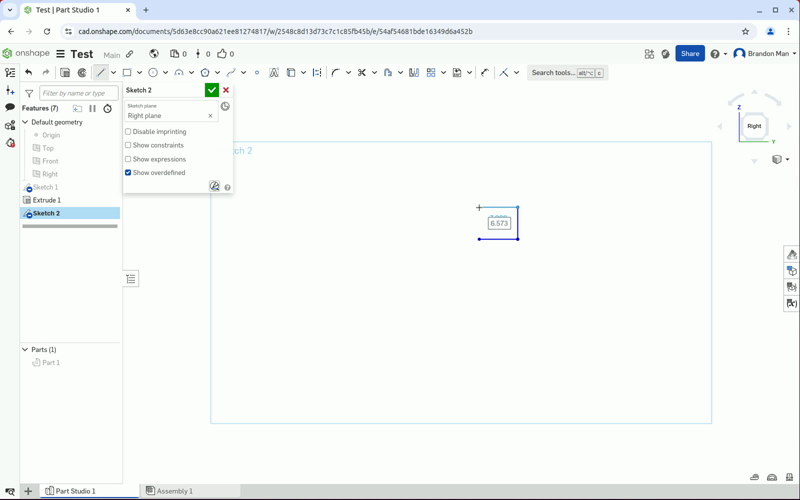
mouse_move(509, 207)
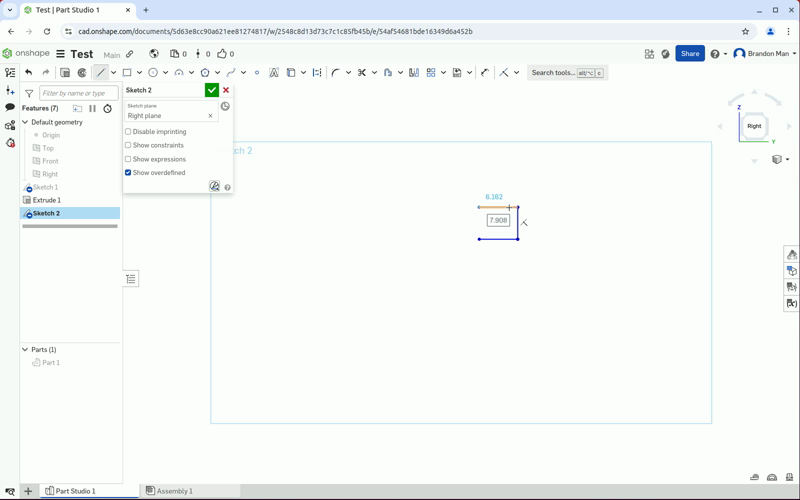
key_down(shift)
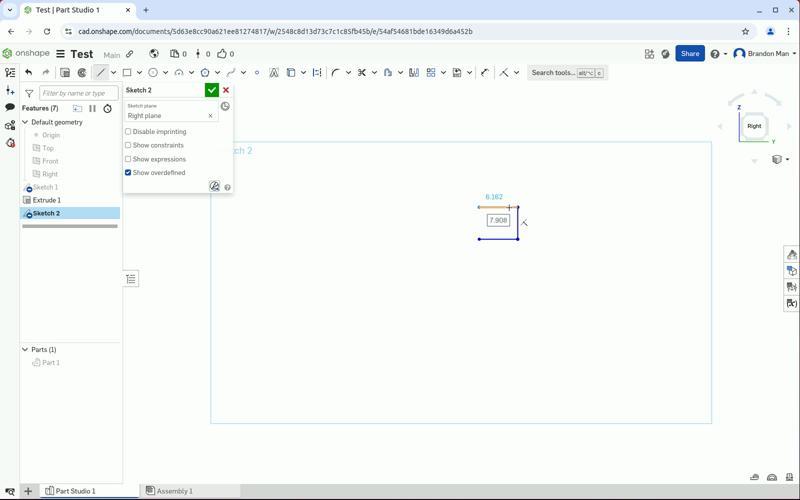
mouse_move(479, 239)
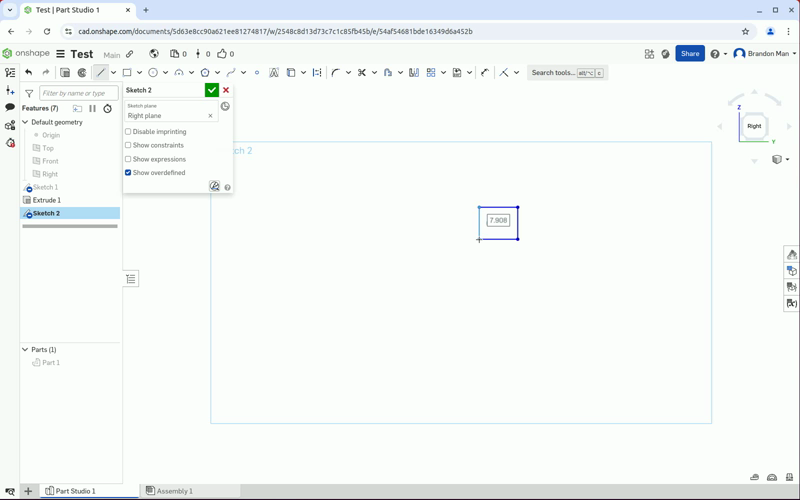
key_up(shift)
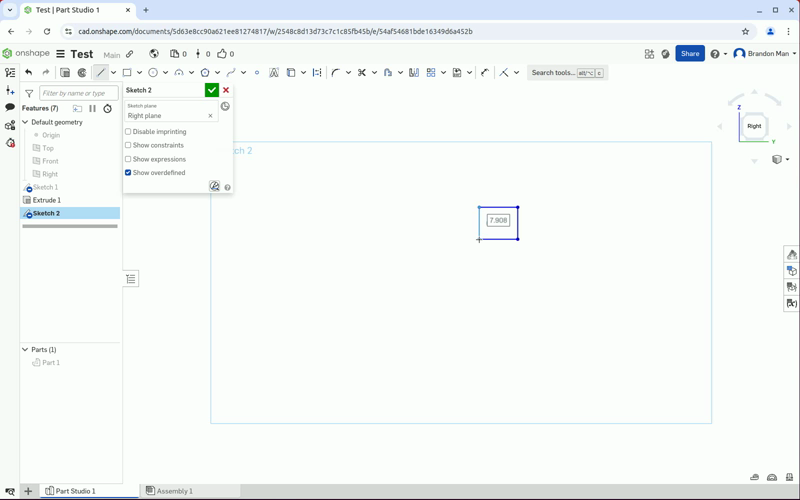
click(479, 239)
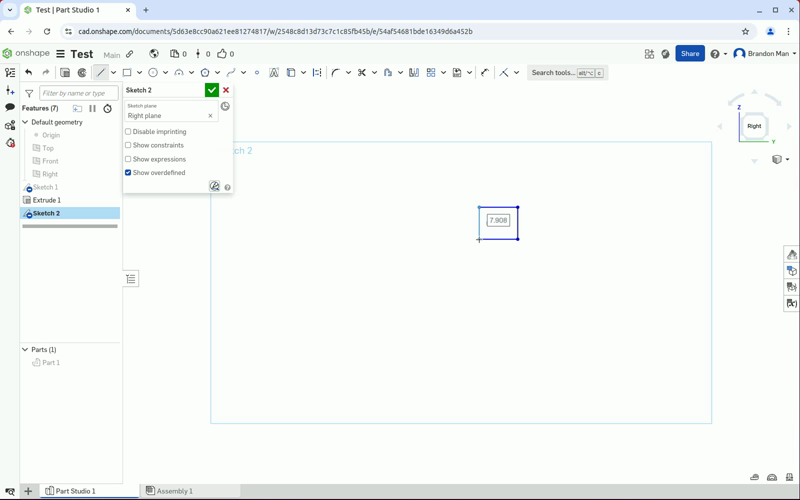
key(esc)
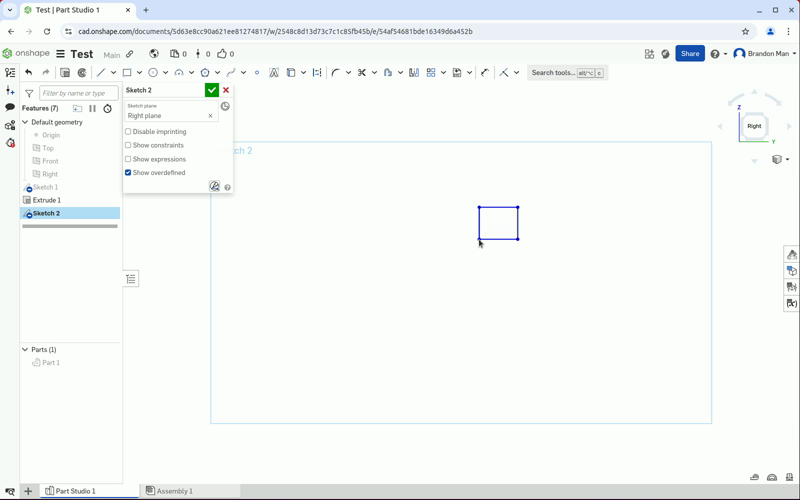
mouse_move(514, 215)
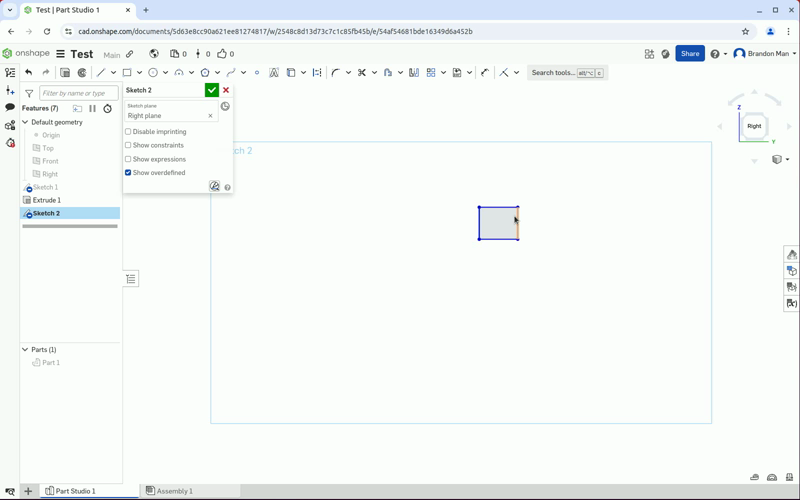
scroll(6)
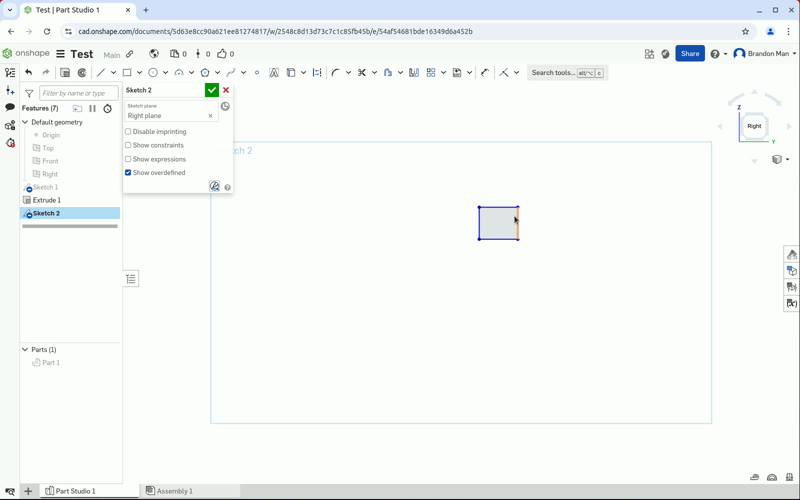
scroll(6)
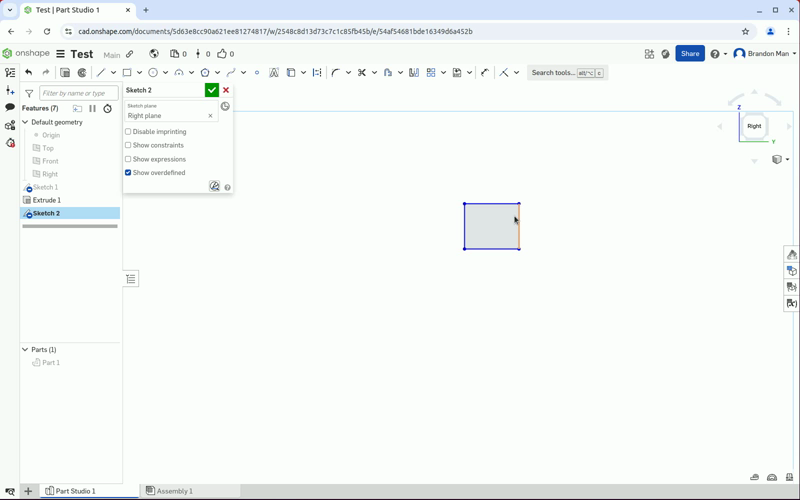
scroll(6)
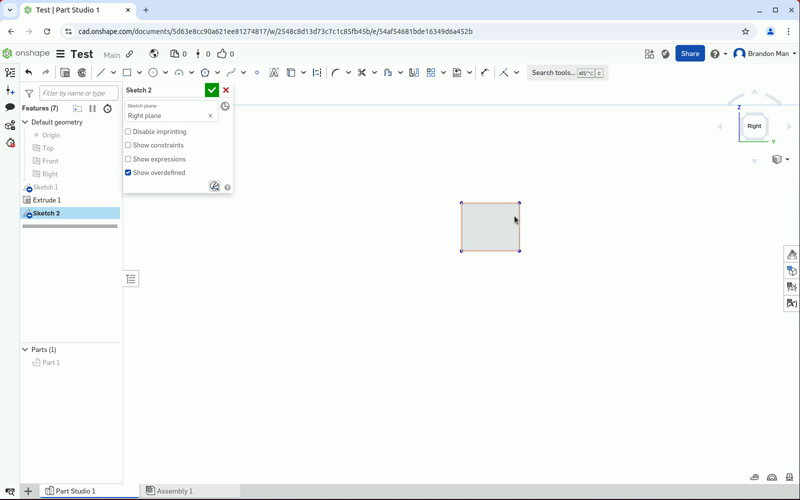
scroll(6)
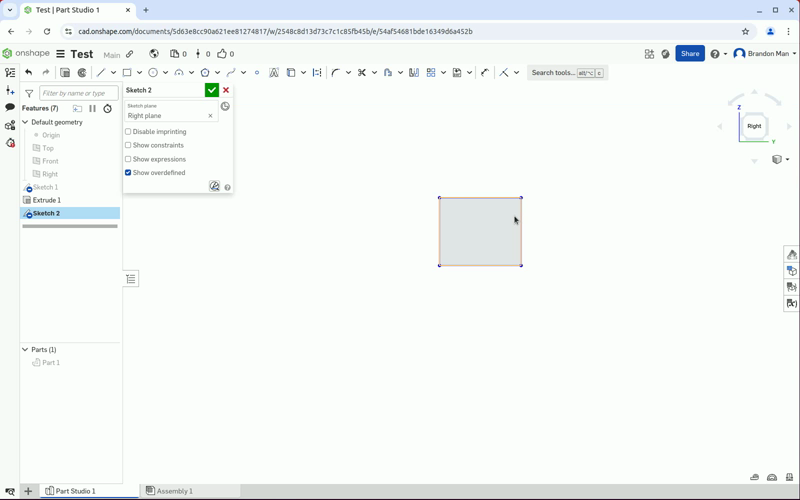
scroll(6)
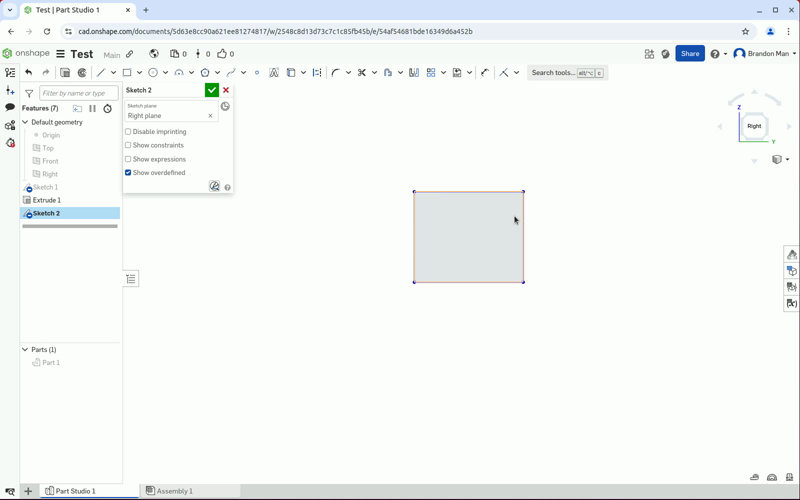
scroll(6)
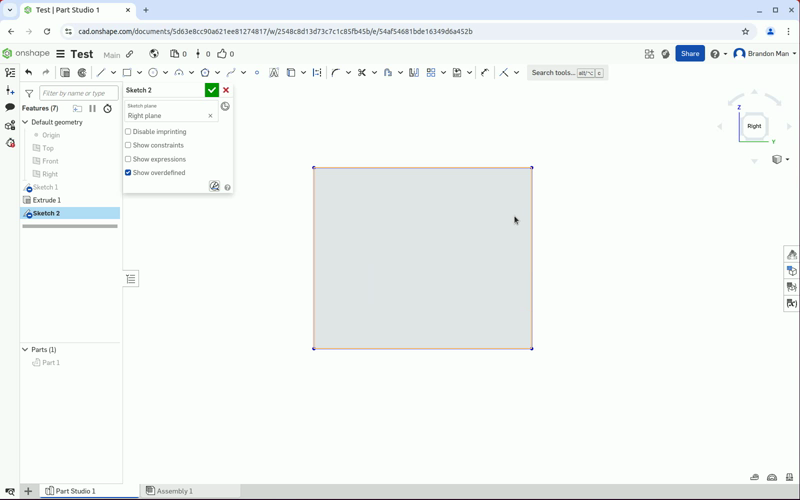
scroll(6)
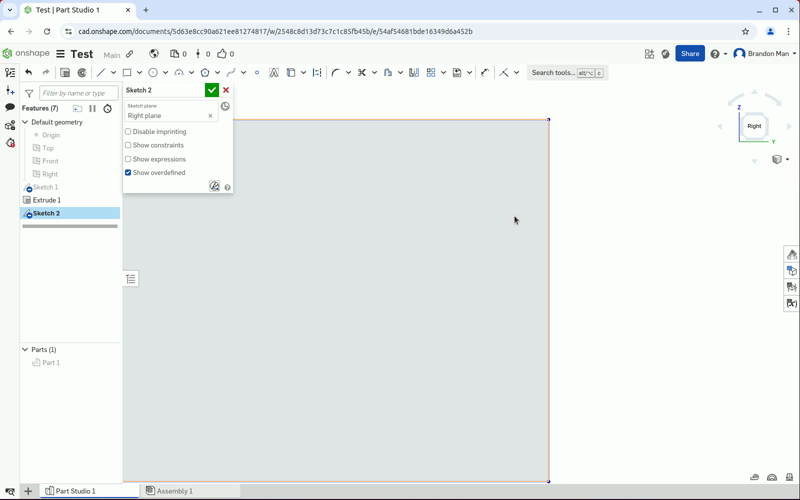
click(514, 215)
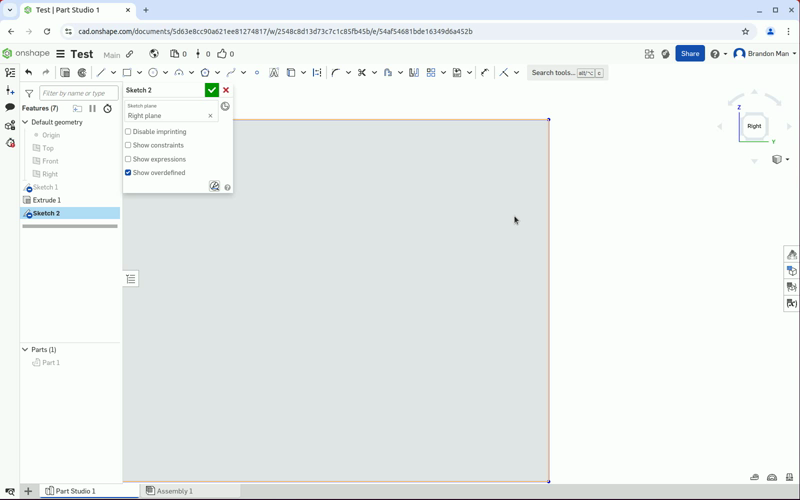
scroll(-6)
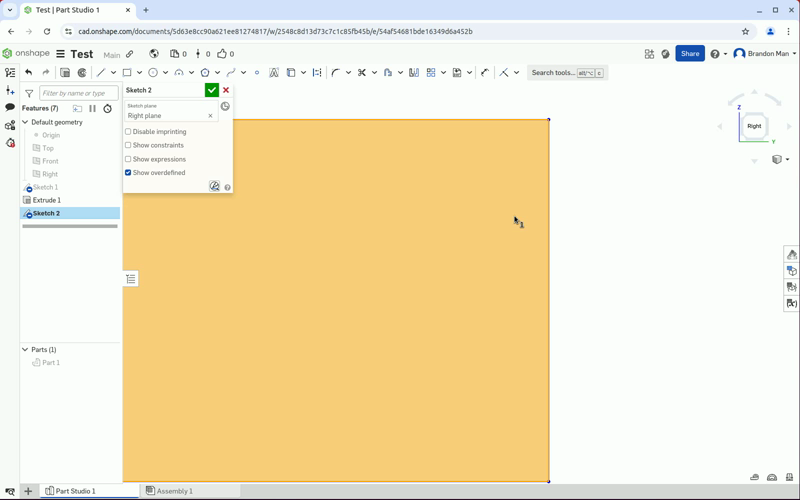
scroll(-6)
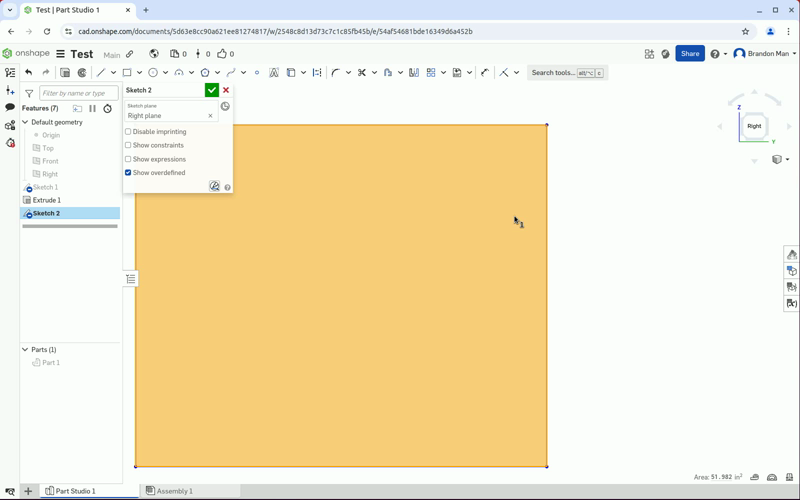
scroll(-6)
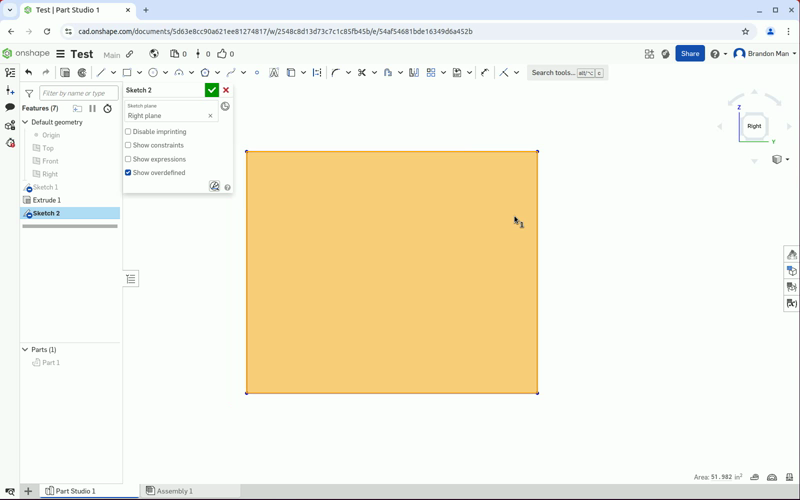
scroll(-6)
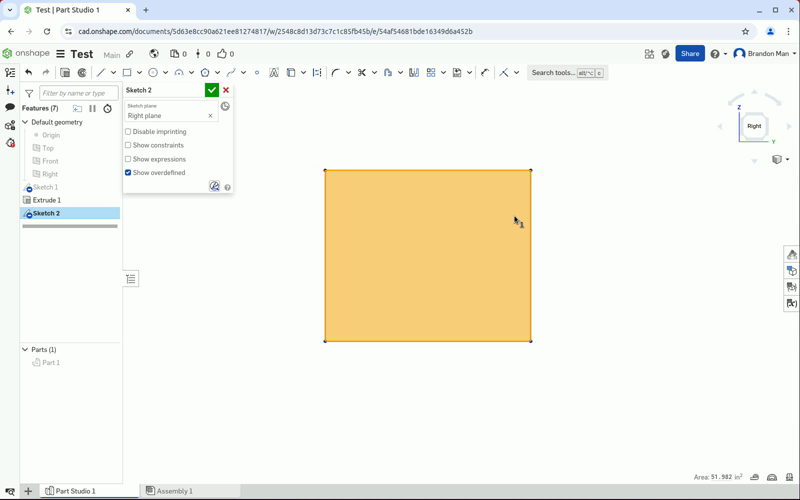
scroll(-6)
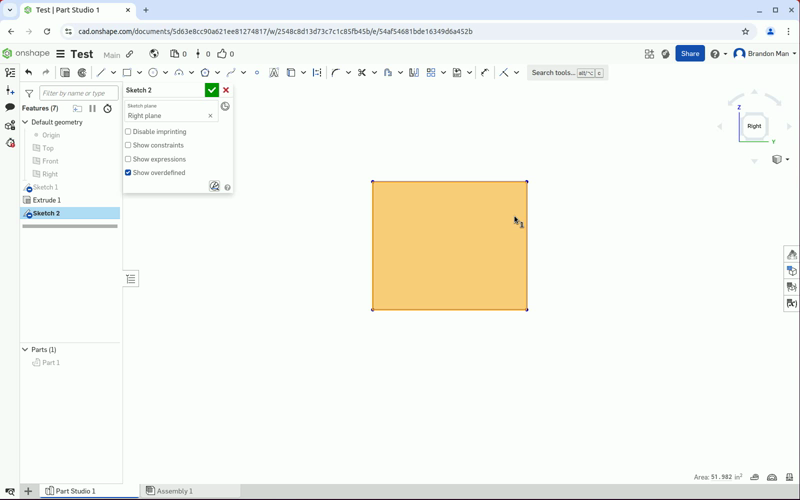
scroll(-6)
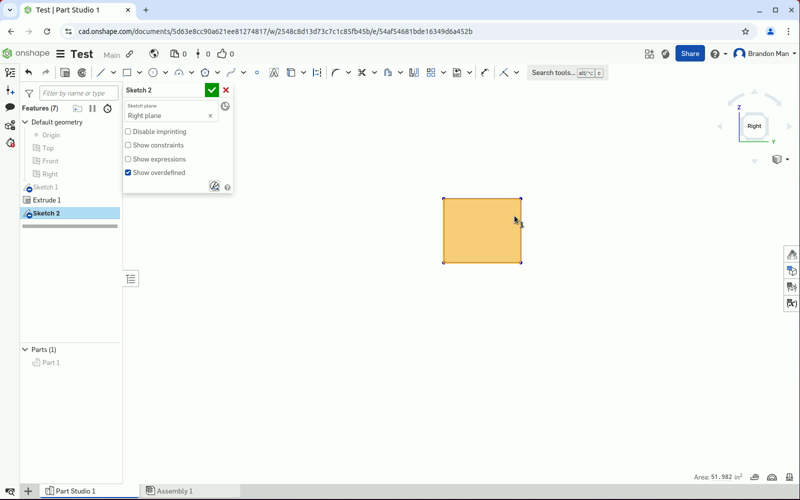
scroll(-6)
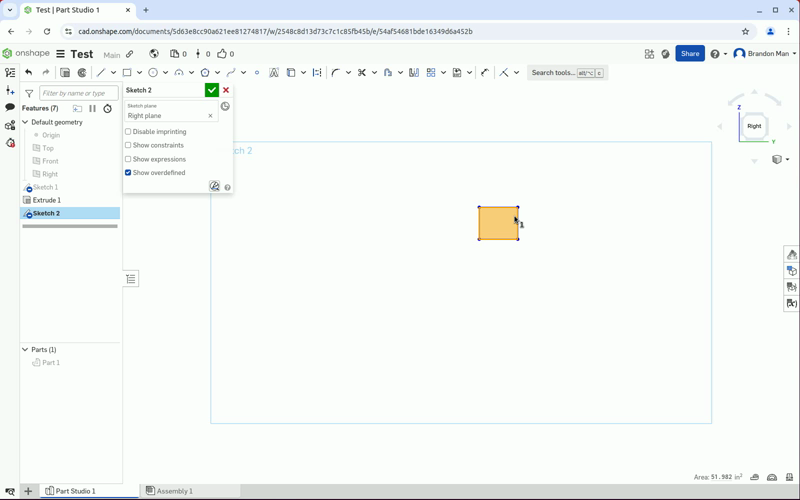
mouse_move(73, 352)
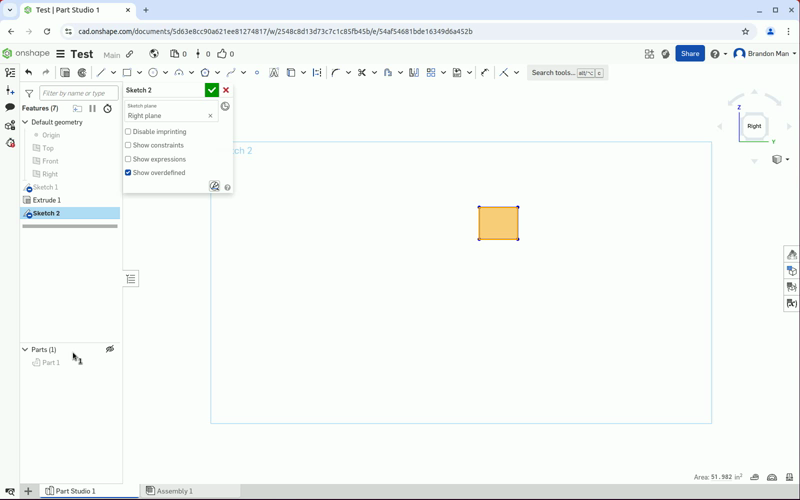
key(shift+y)
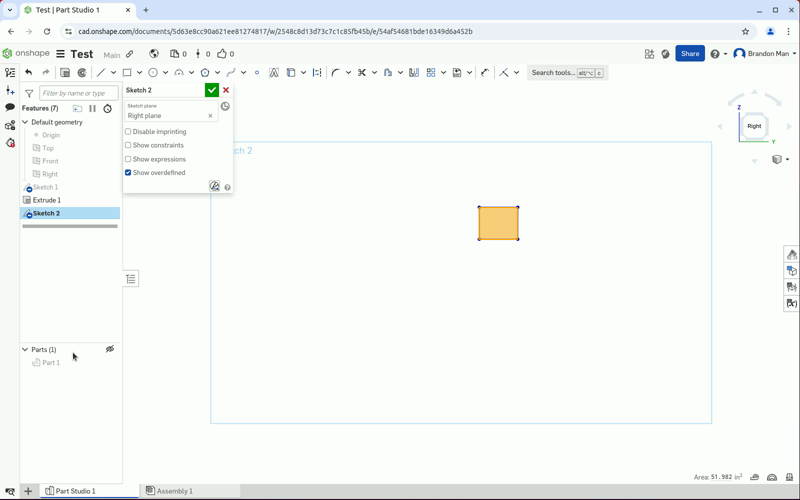
key(shift+e)
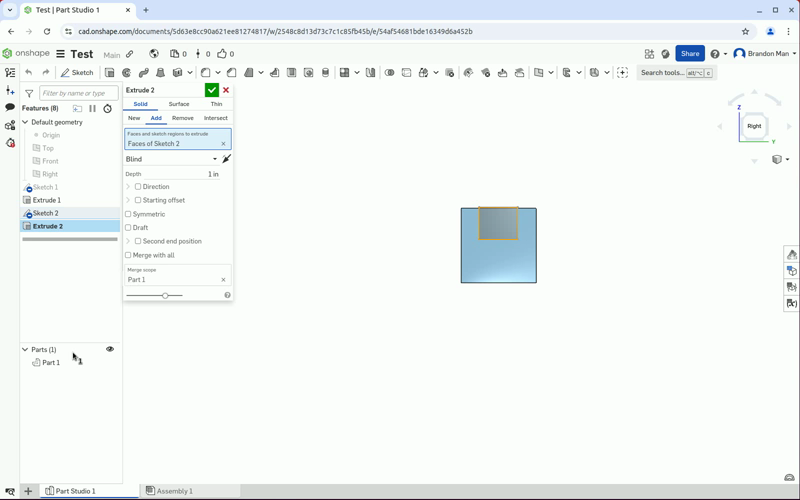
mouse_move(143, 106)
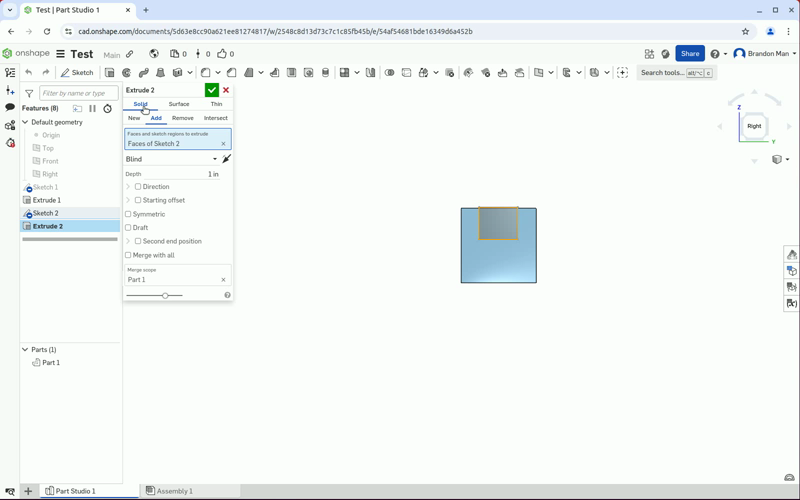
click(143, 106)
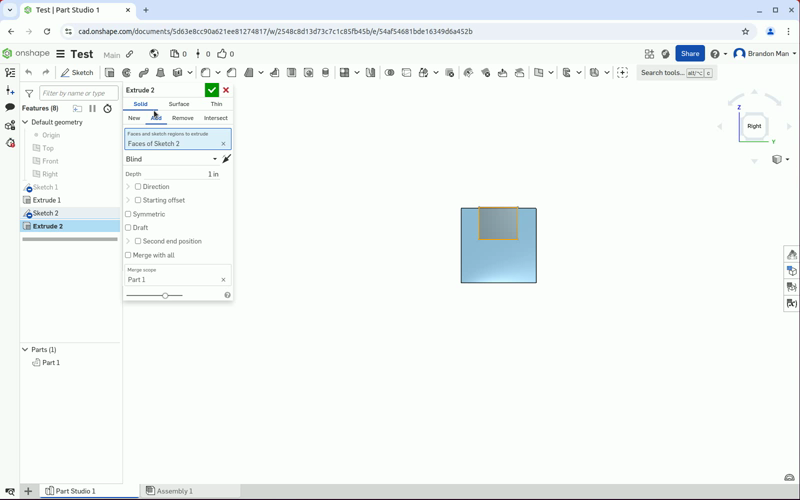
mouse_move(186, 120)
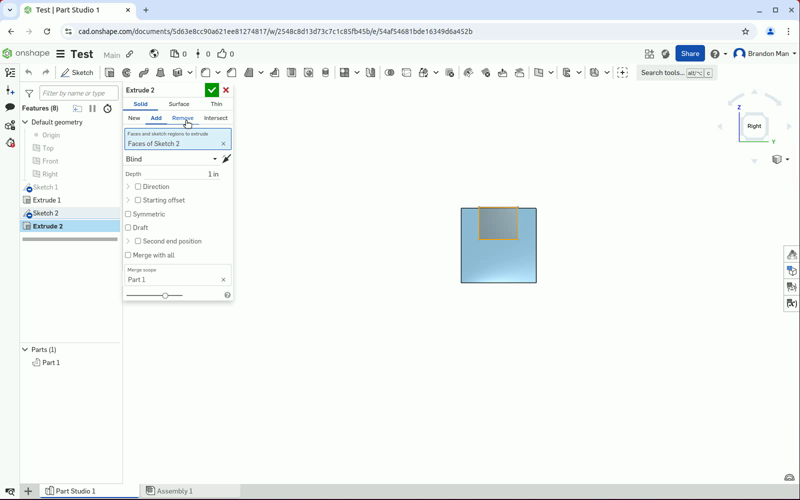
click(186, 120)
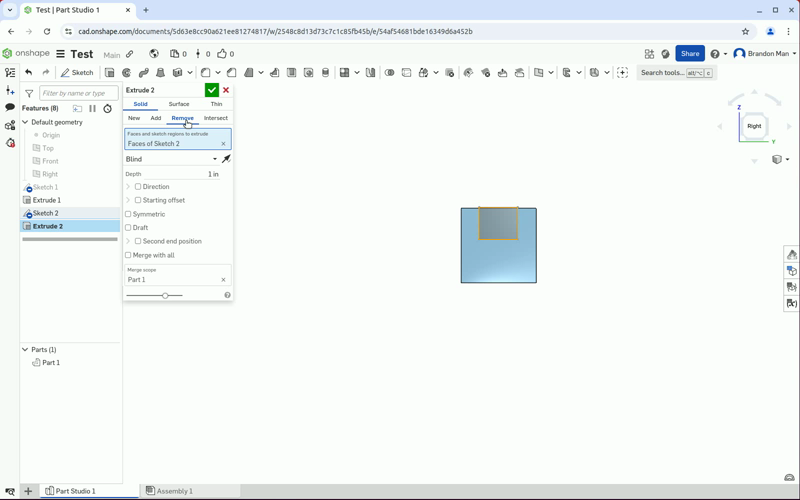
key(tab, 4)
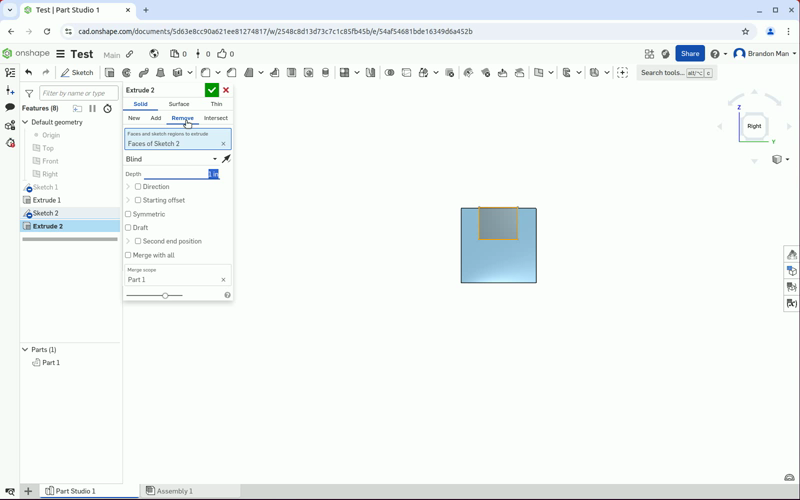
text(-15.405)
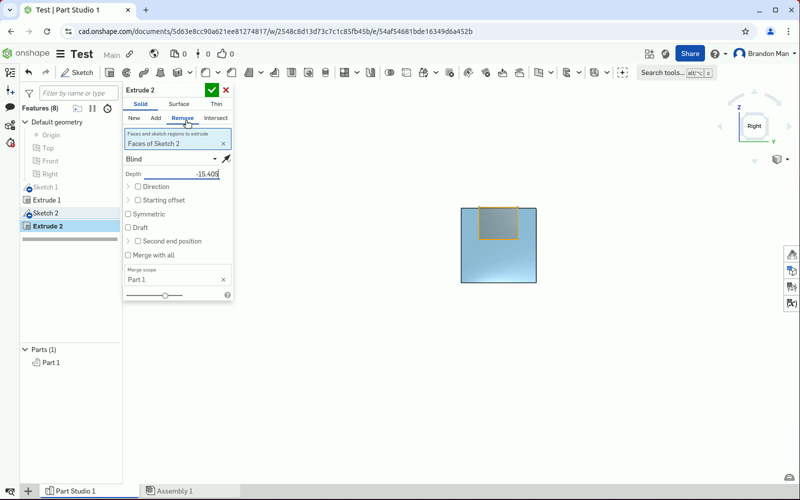
key(tab, 6)
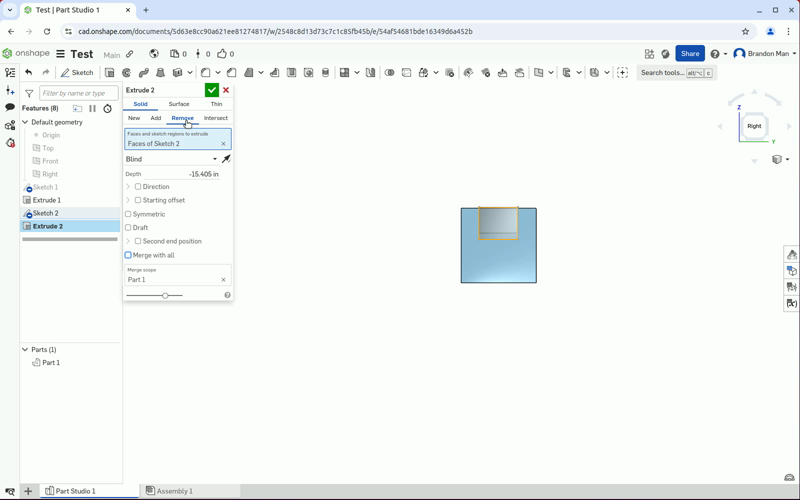
key(space)
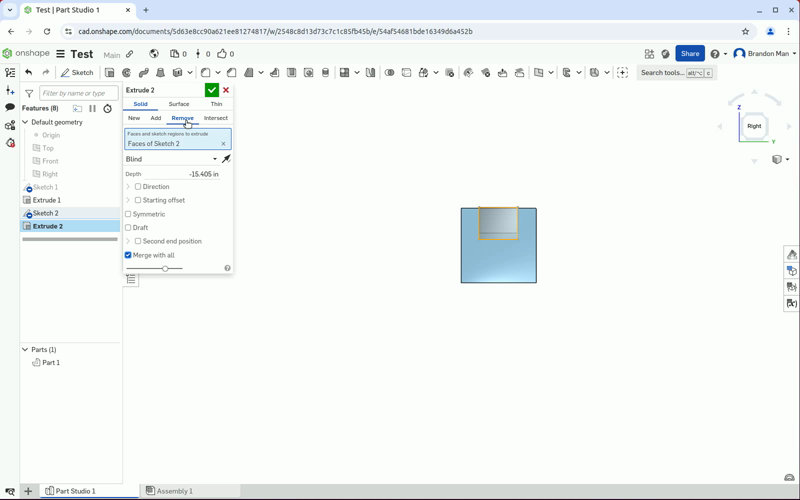
key(enter)
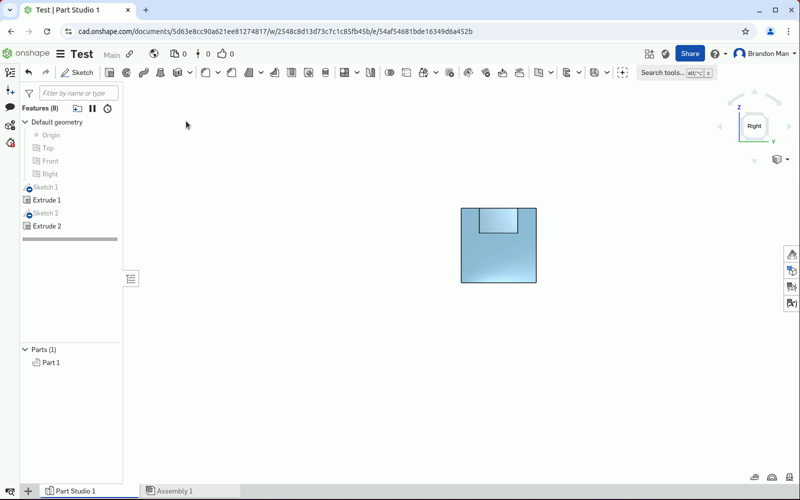
key(shift+h)
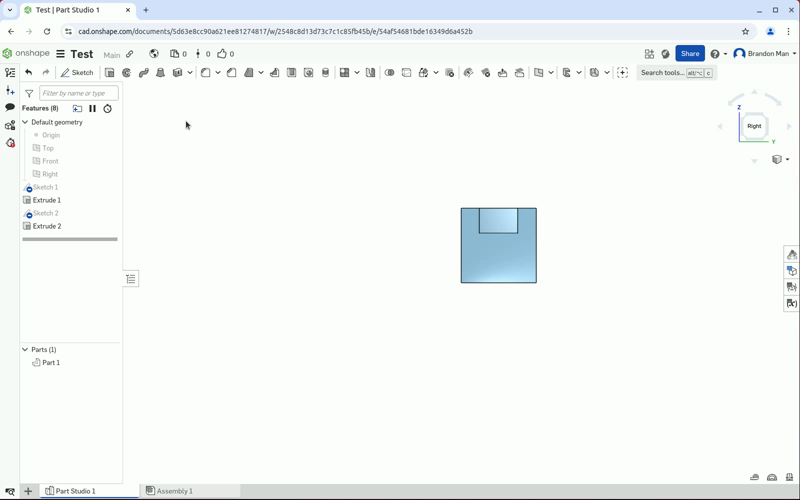
key(shift+h)
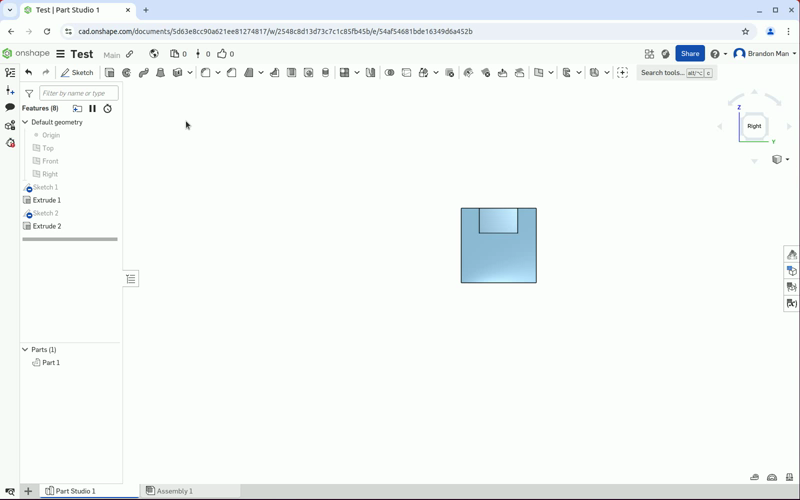
key(shift+7)
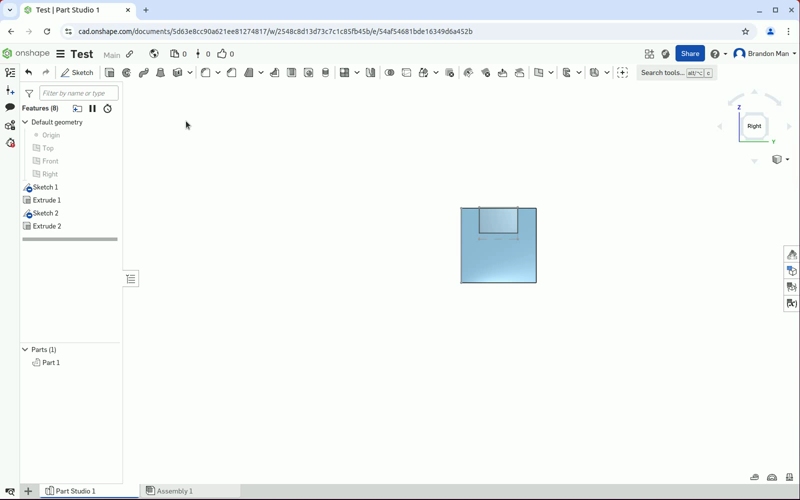
key(right, 2)
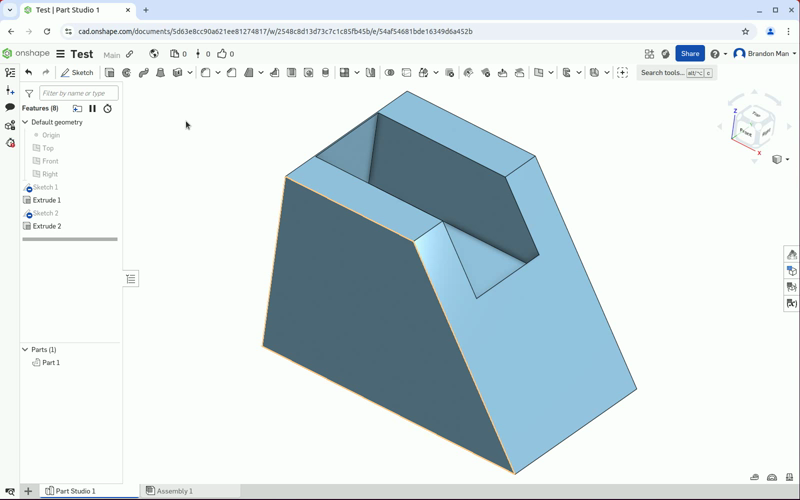
key(down, 2)
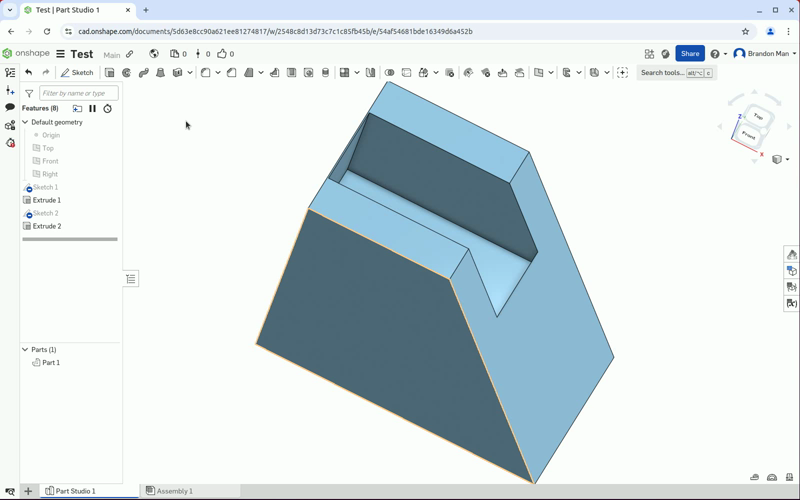
key(up, 2)
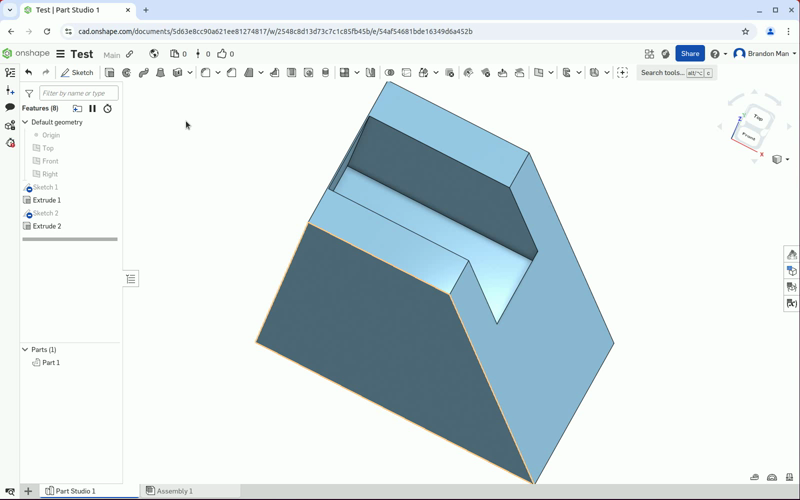
key(left, 2)
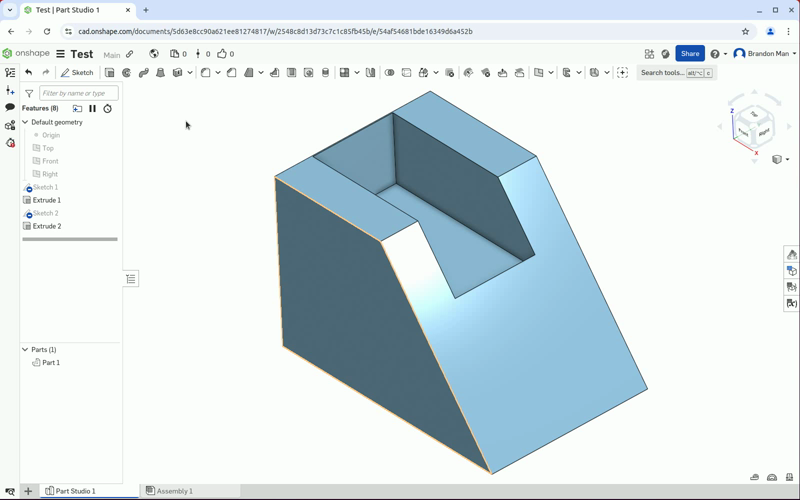
mouse_move(73, 189)
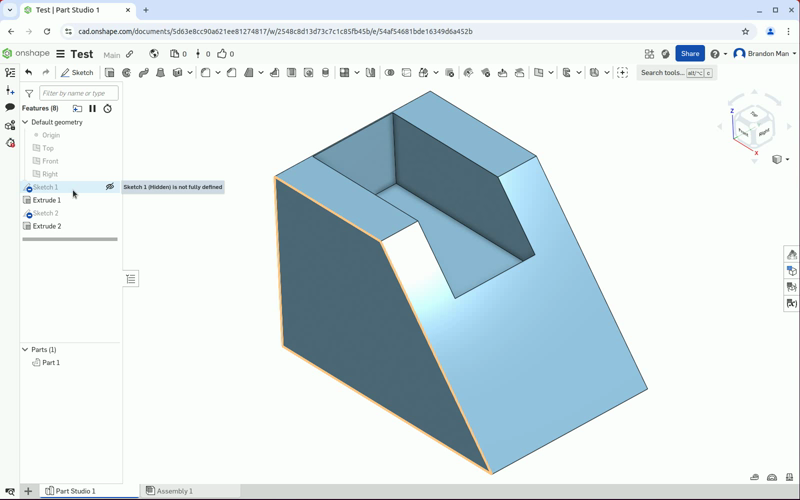
click(73, 189)